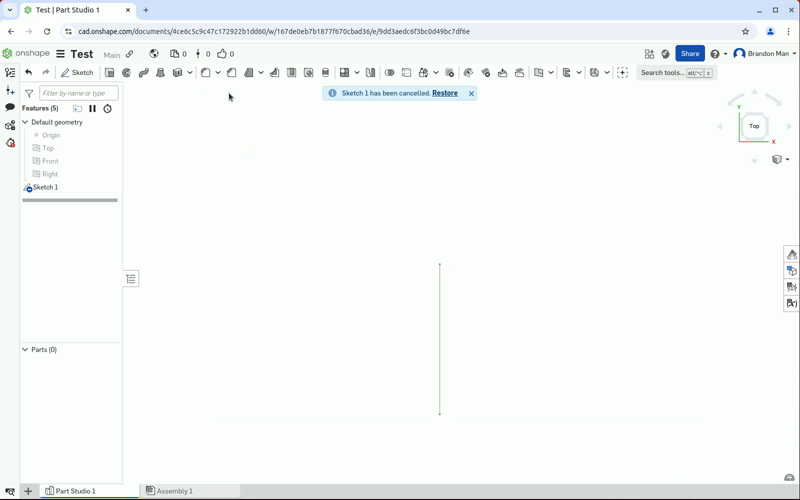
key(shift+h)
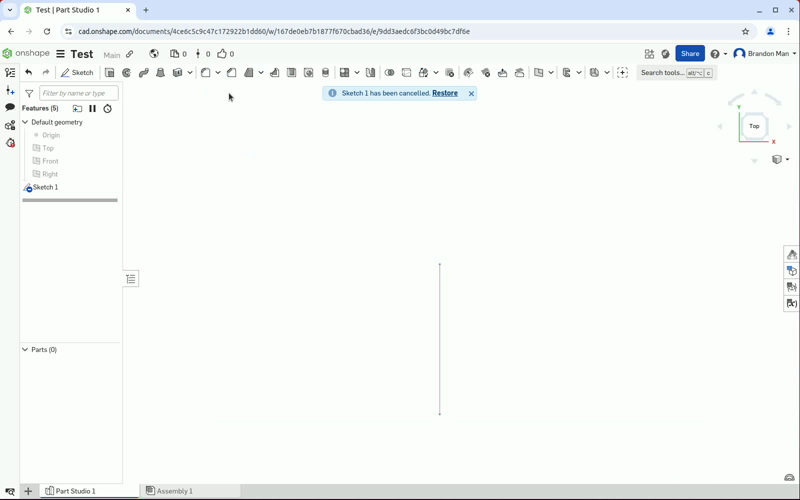
key(shift+s)
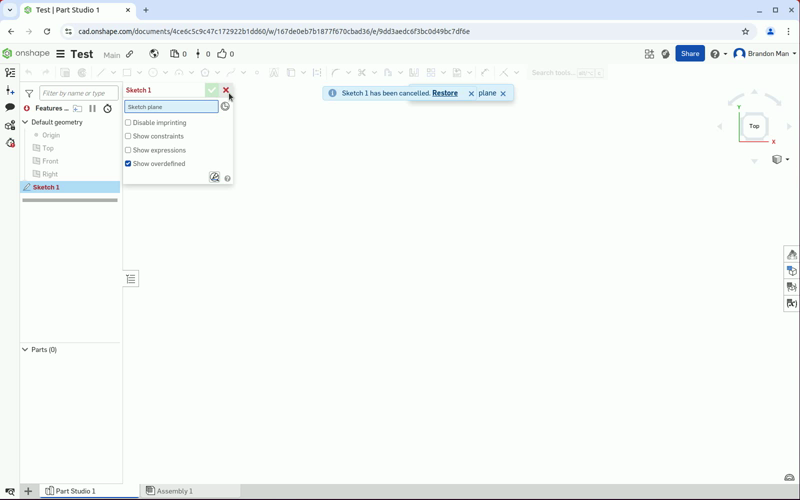
mouse_move(73, 150)
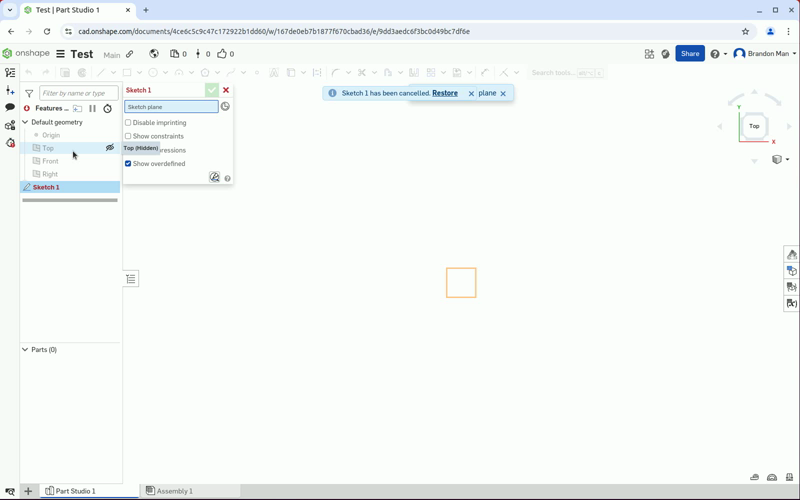
click(73, 150)
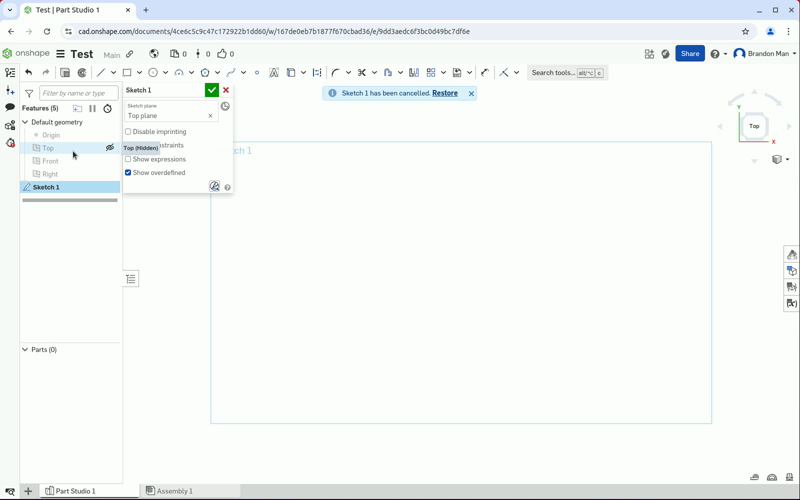
mouse_move(73, 352)
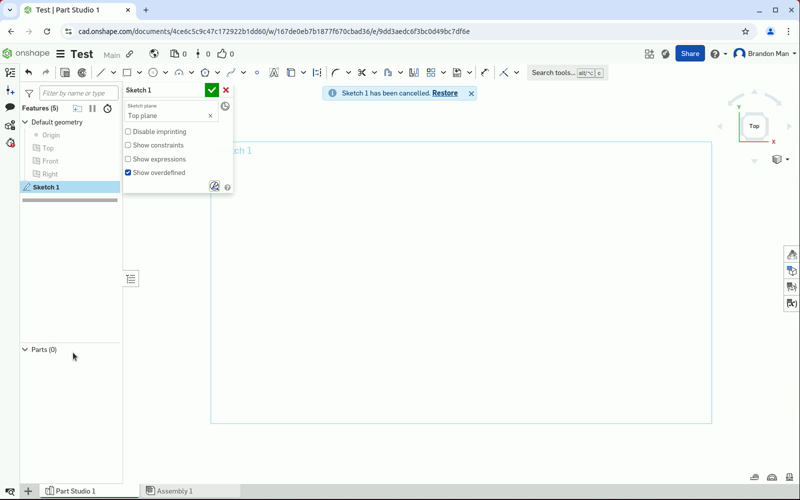
key(y)
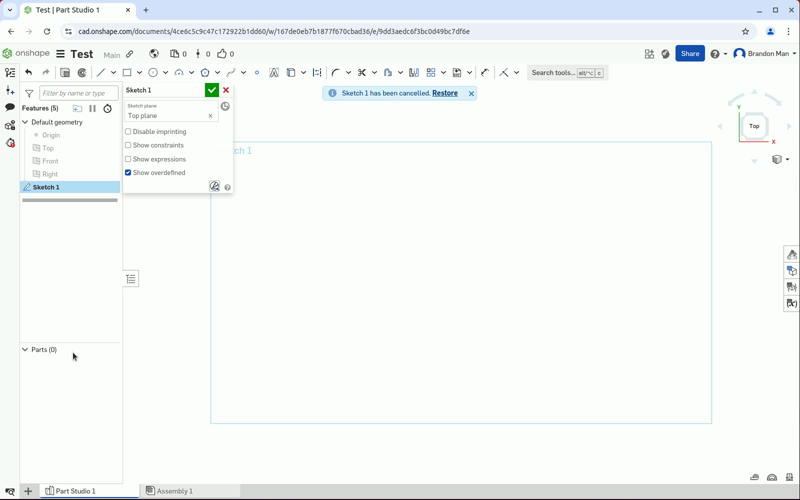
key(c)
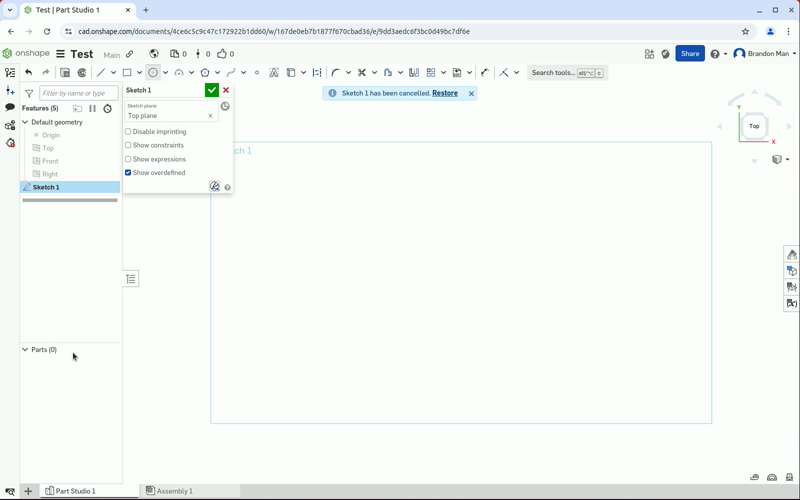
key_down(shift)
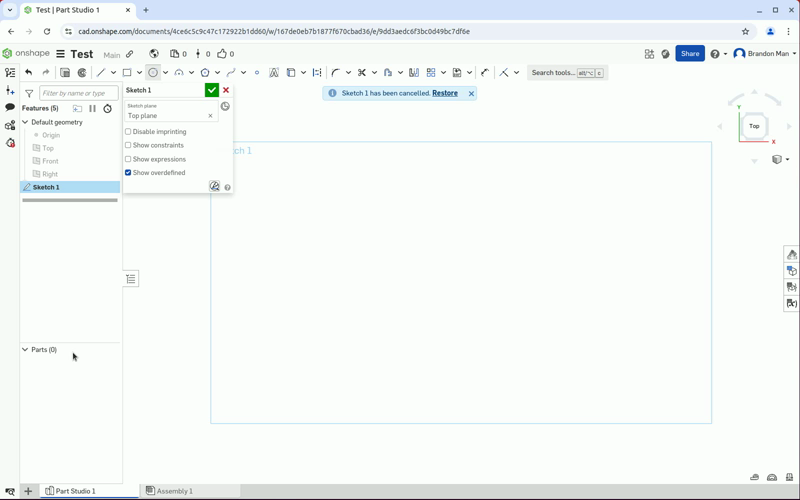
mouse_move(461, 282)
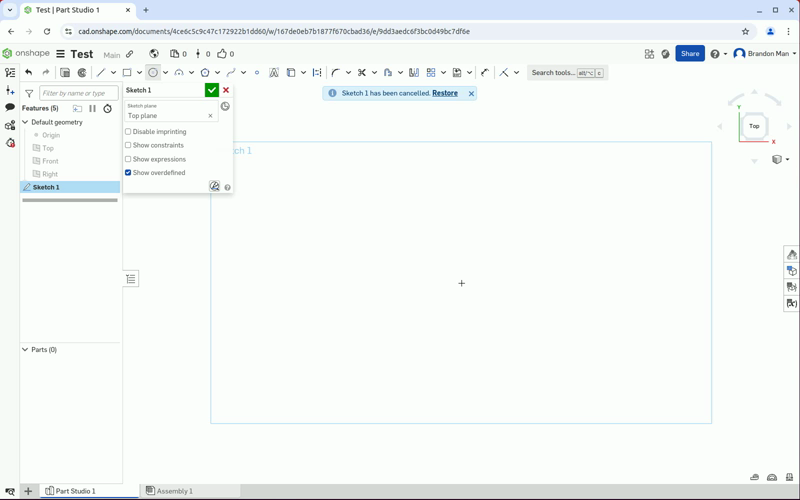
click(461, 282)
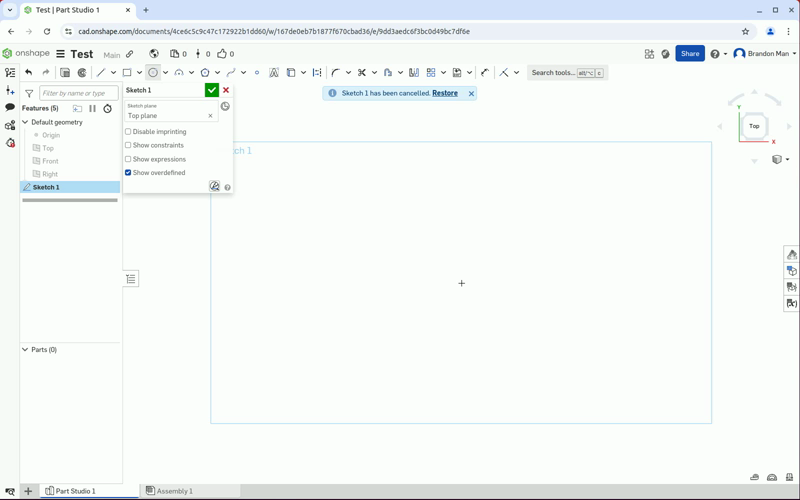
key_up(shift)
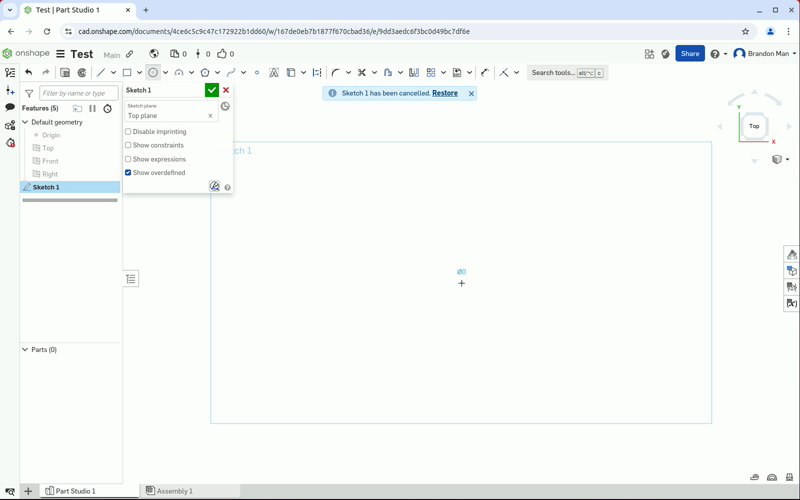
mouse_move(480, 282)
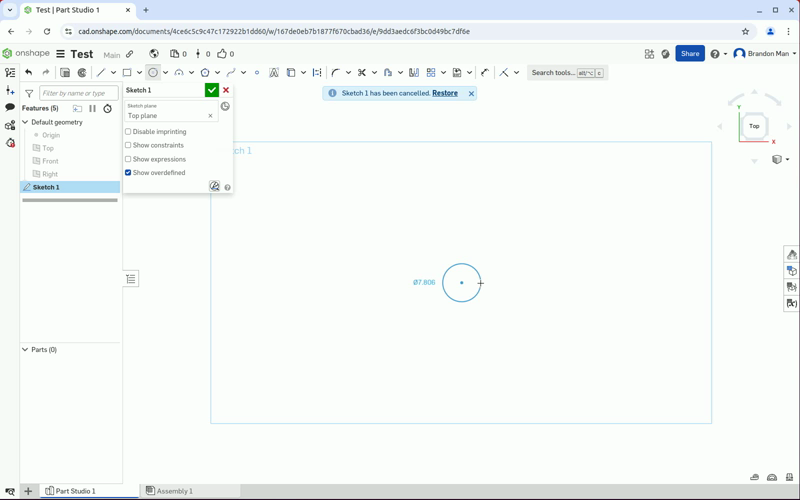
click(480, 282)
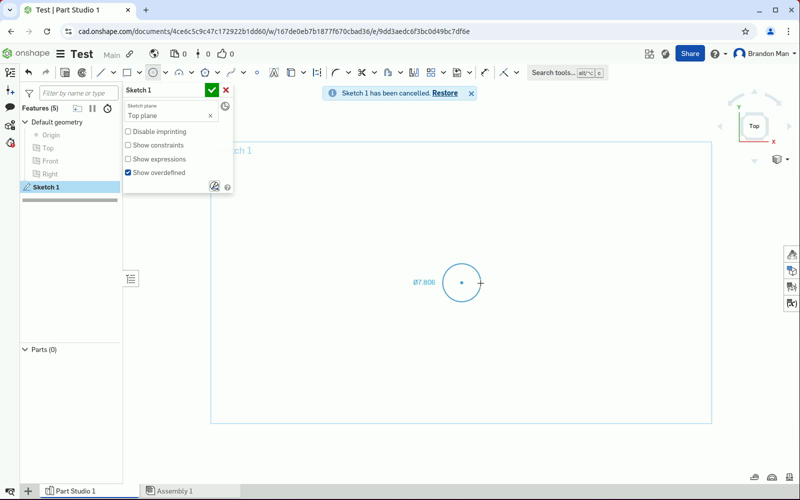
key(esc)
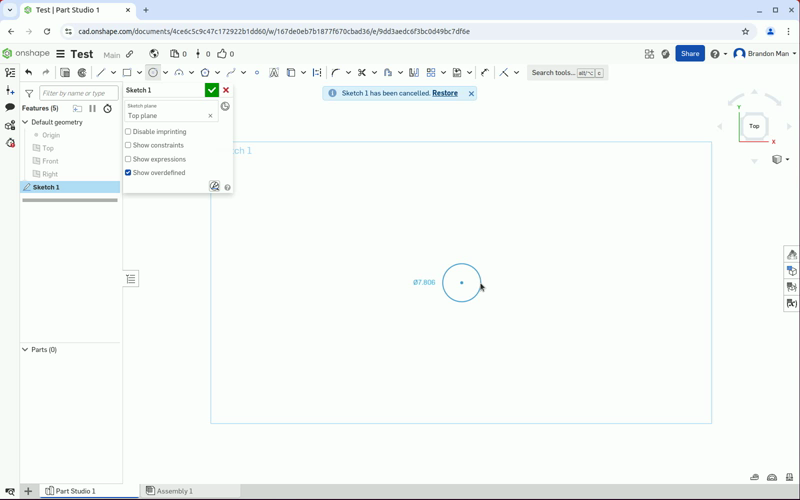
mouse_move(472, 290)
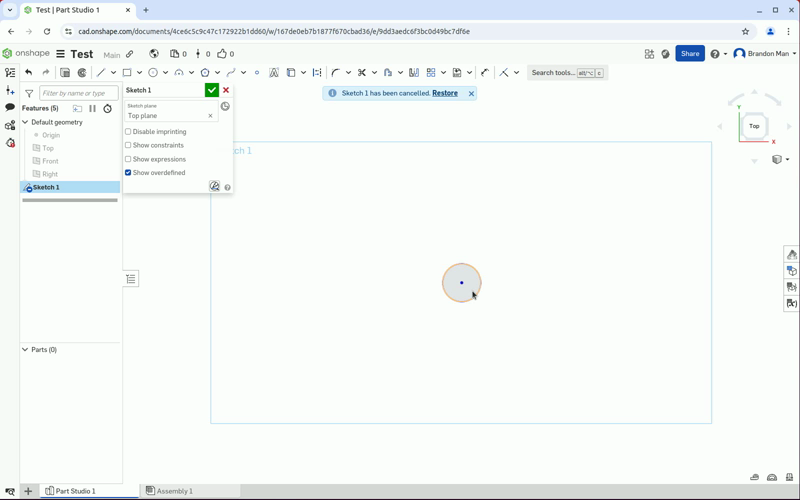
scroll(6)
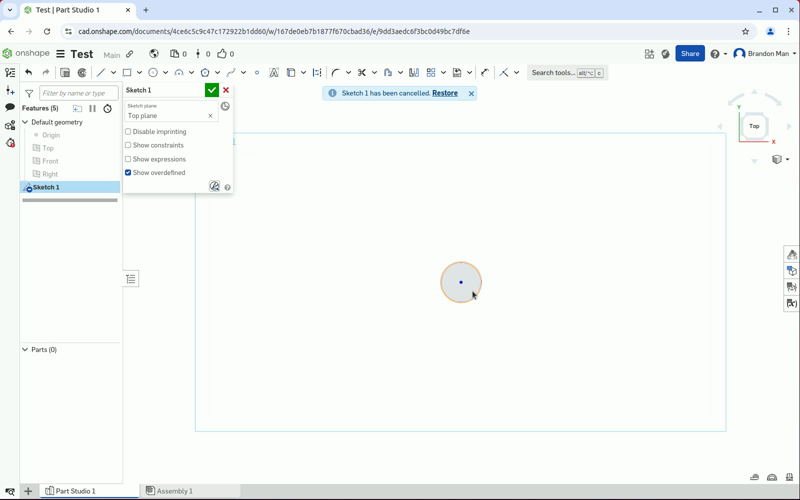
scroll(6)
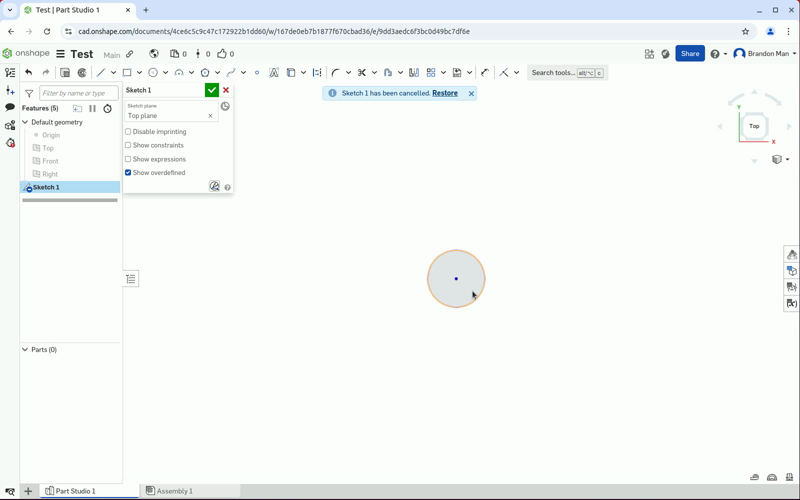
scroll(6)
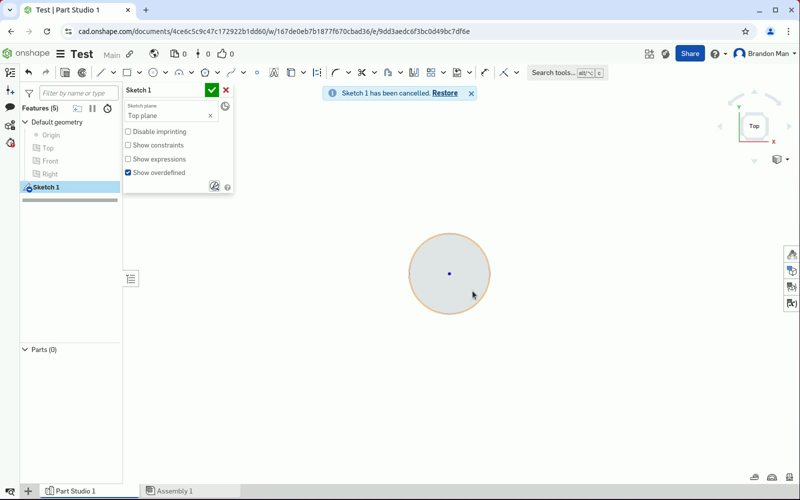
scroll(6)
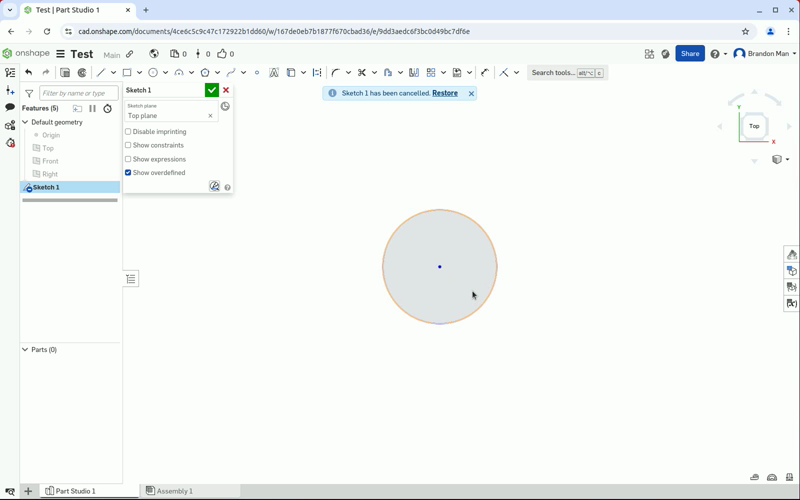
scroll(6)
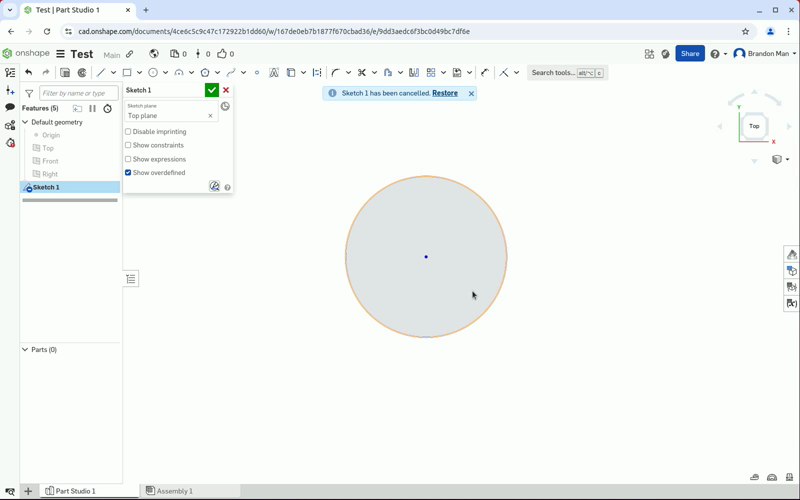
scroll(6)
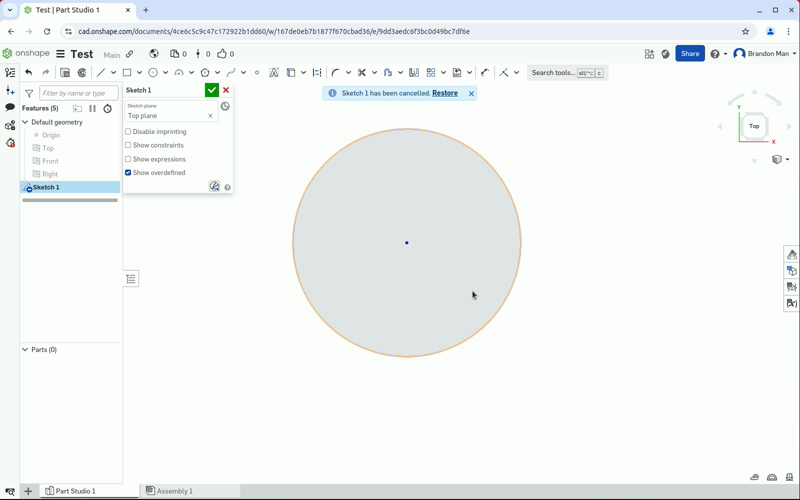
scroll(6)
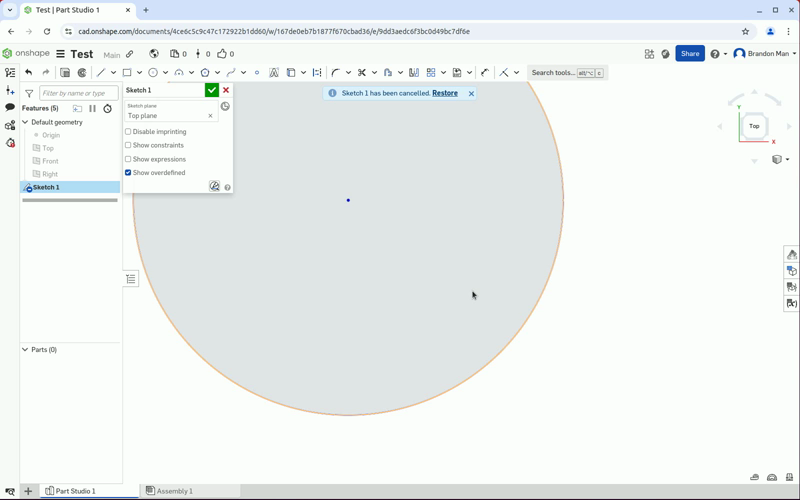
click(472, 290)
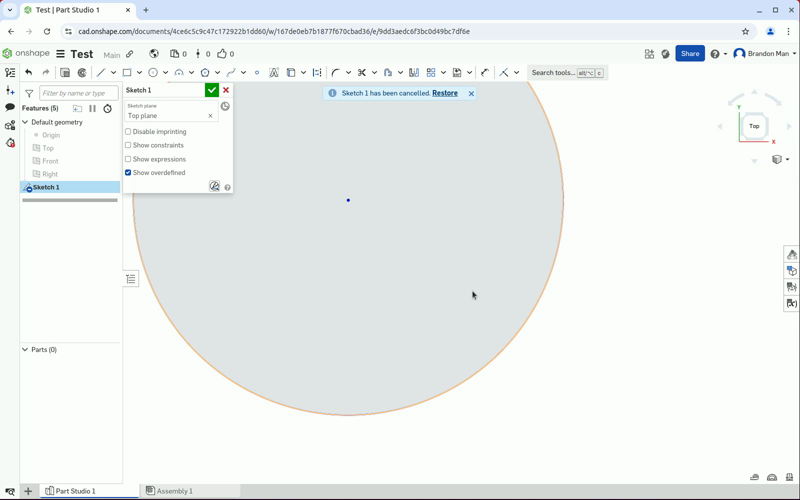
scroll(-6)
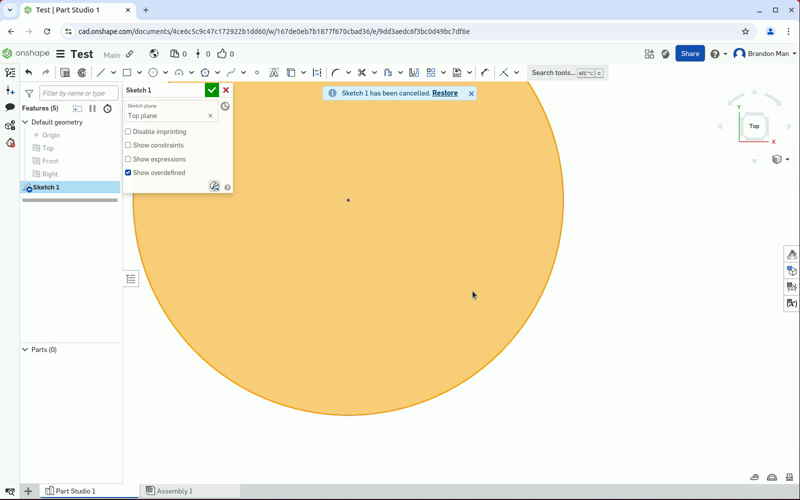
scroll(-6)
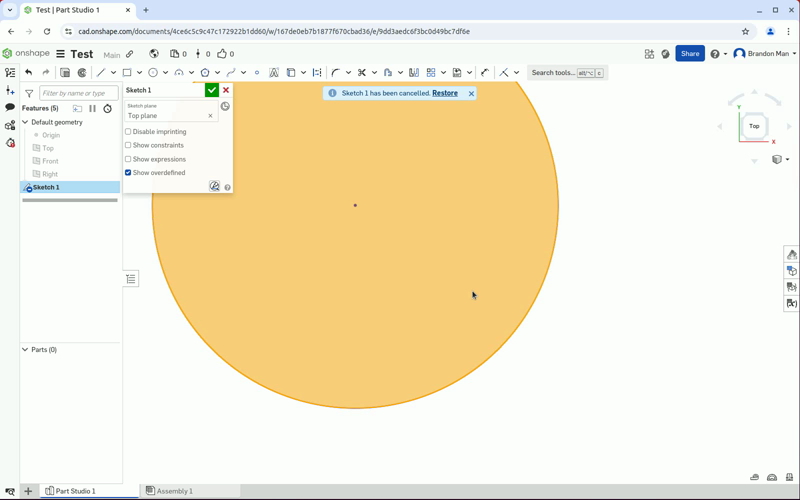
scroll(-6)
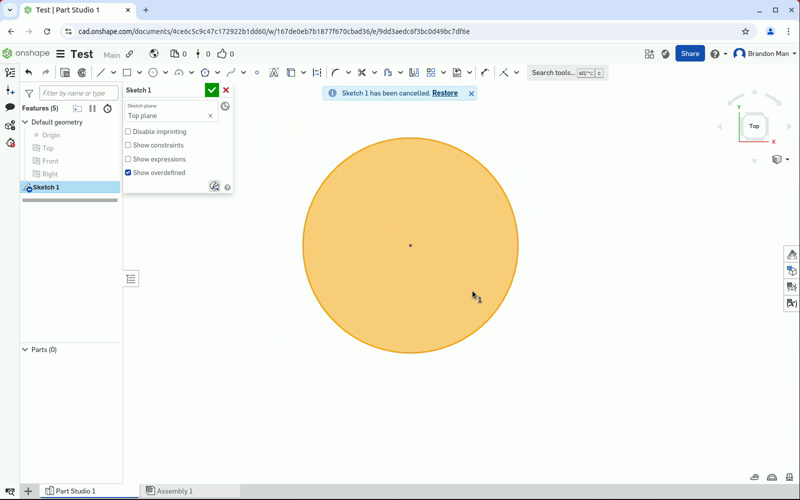
scroll(-6)
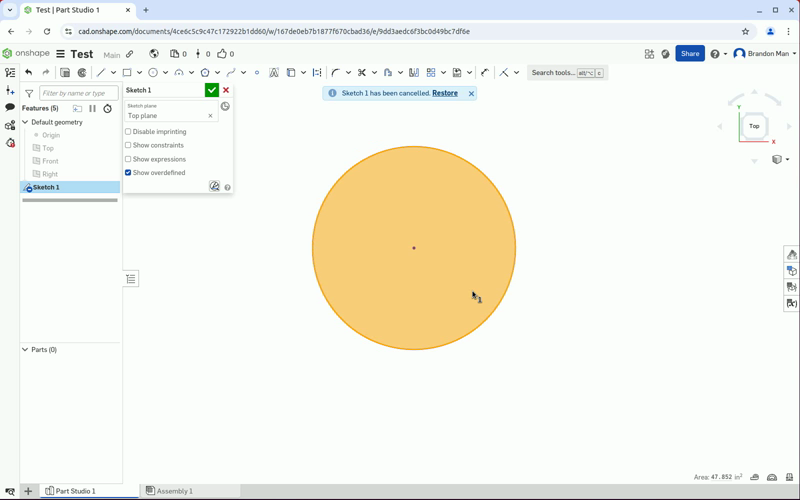
scroll(-6)
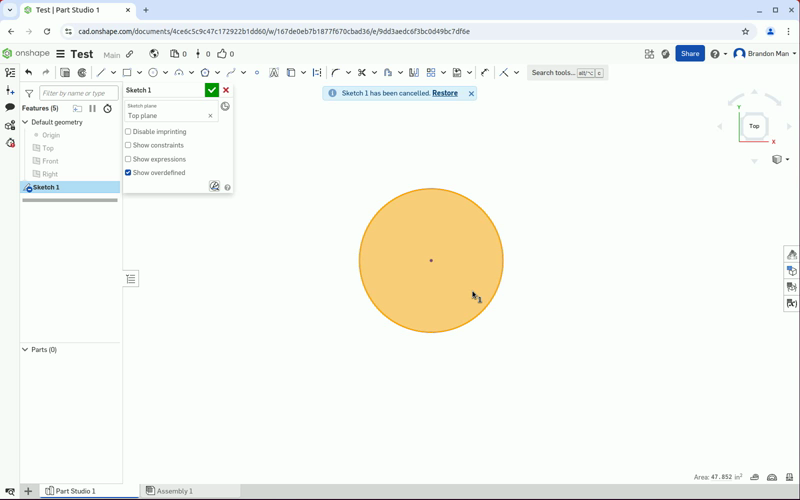
scroll(-6)
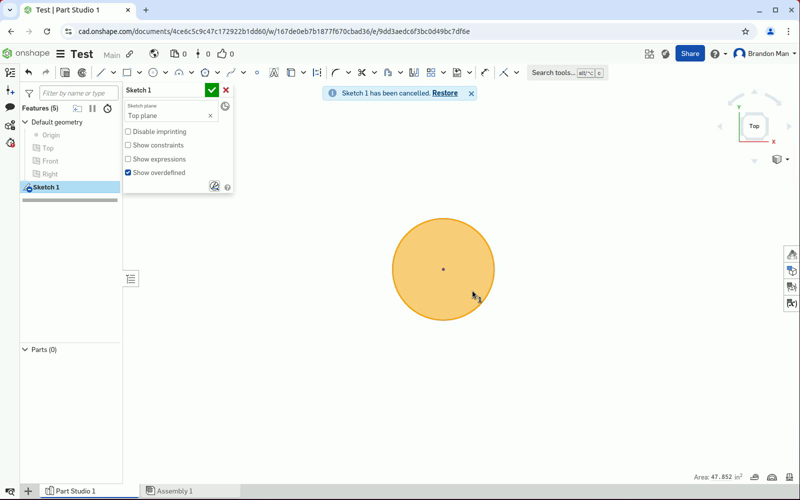
scroll(-6)
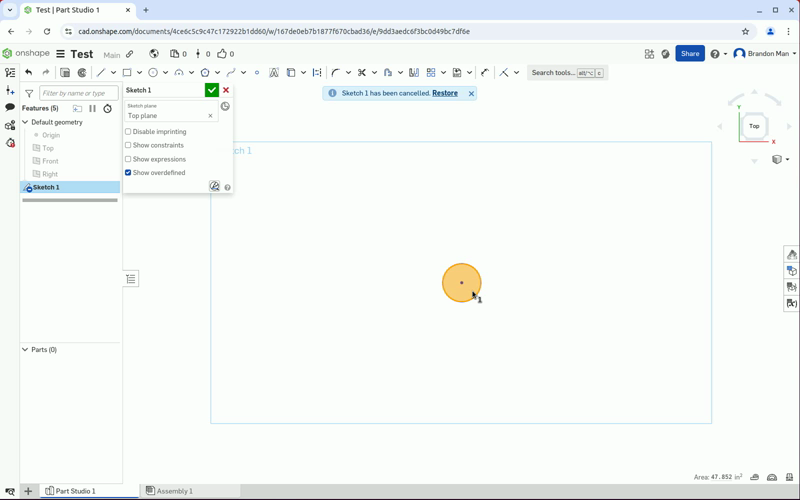
mouse_move(73, 352)
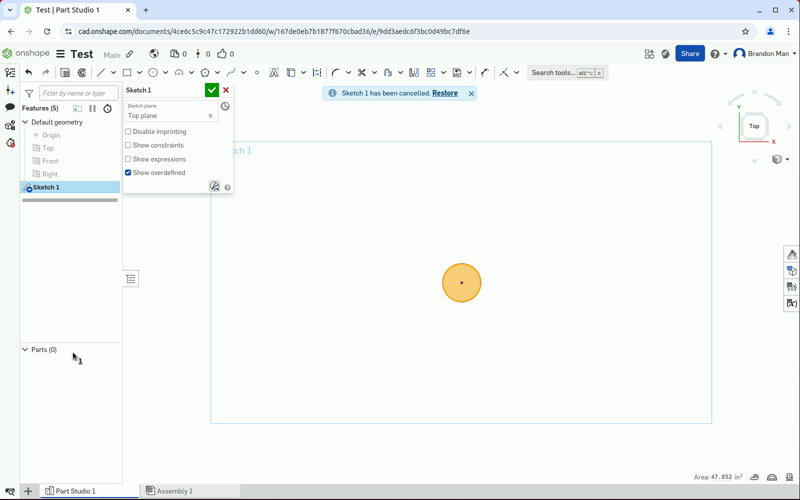
key(shift+y)
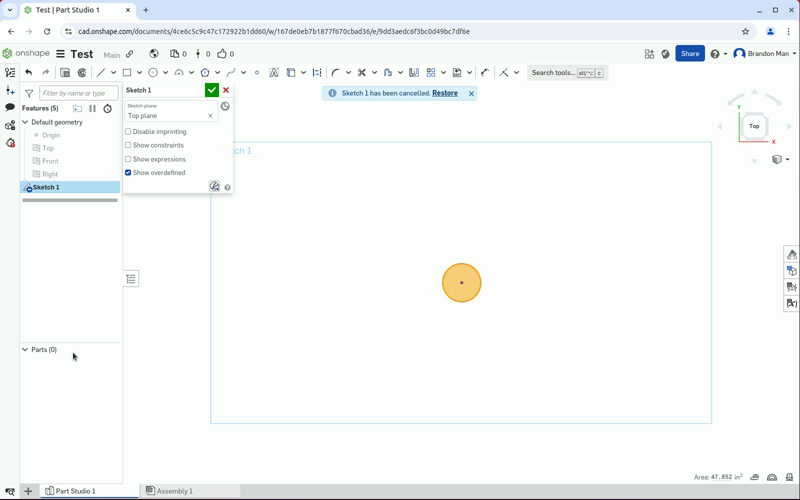
key(shift+e)
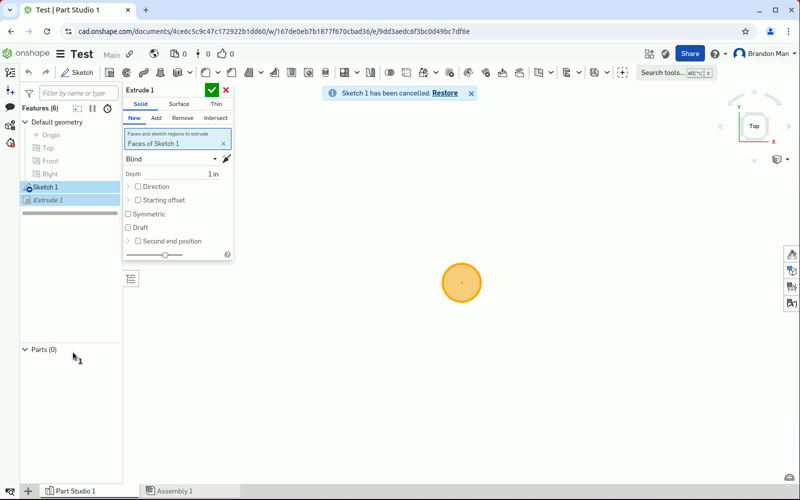
mouse_move(143, 106)
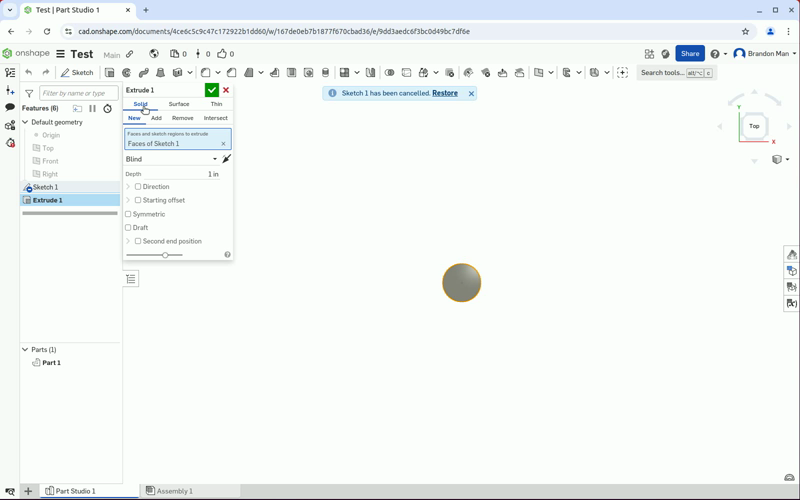
click(143, 106)
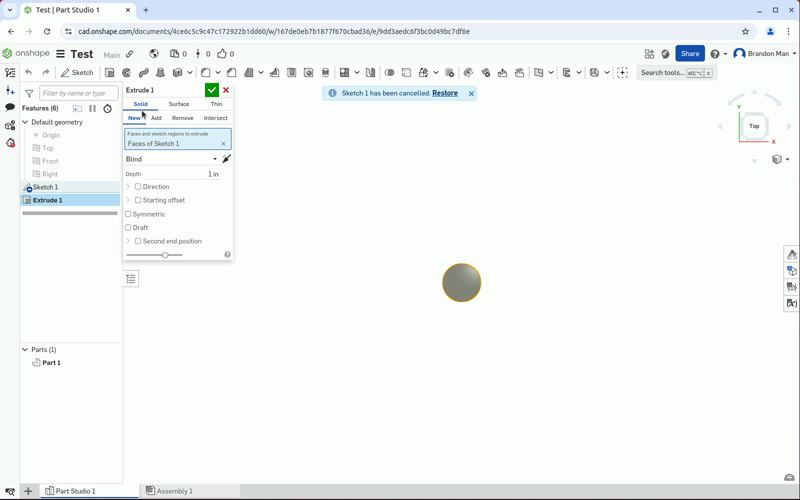
mouse_move(137, 120)
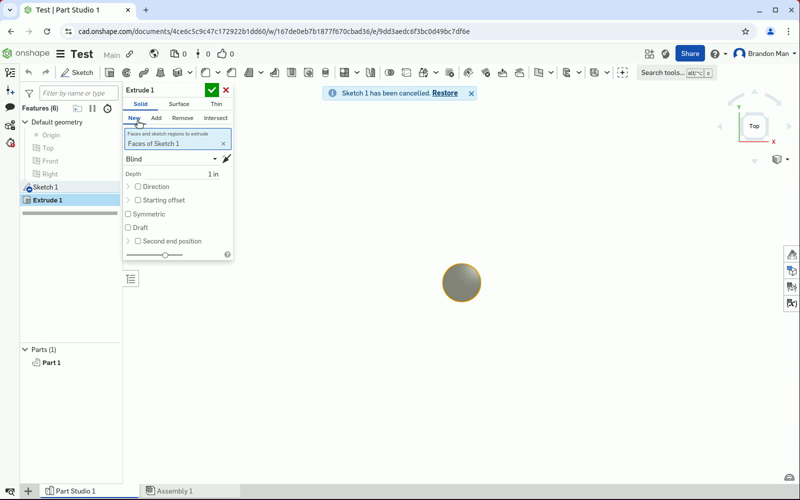
click(137, 120)
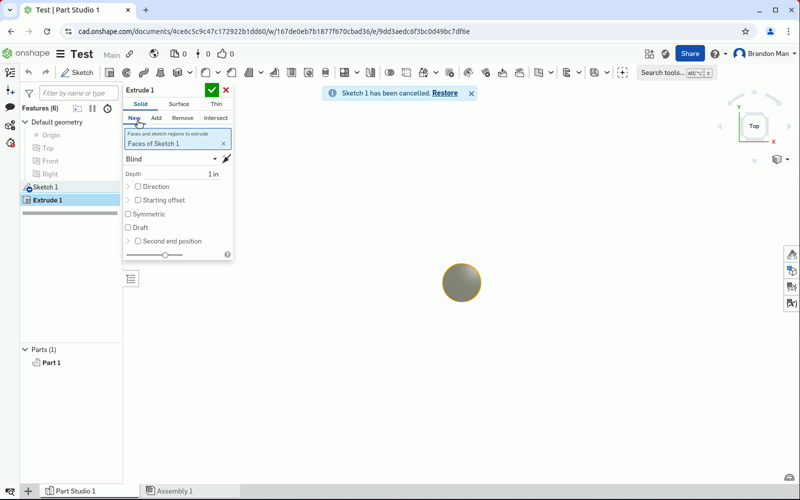
key(tab, 4)
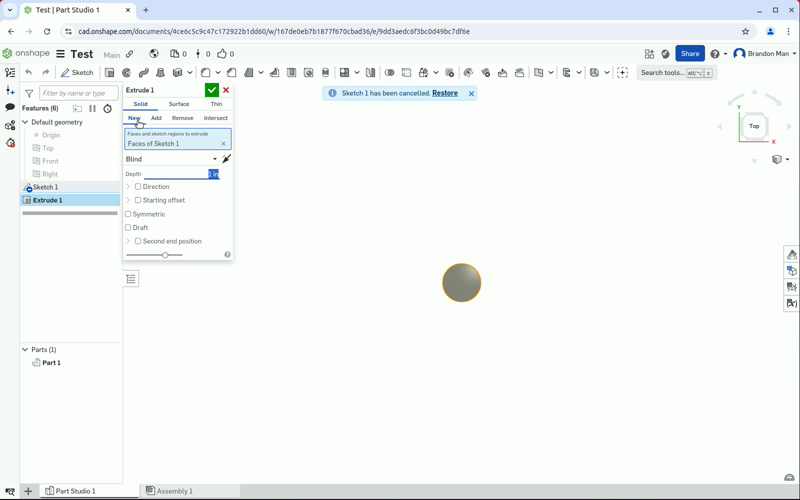
text(2.889)
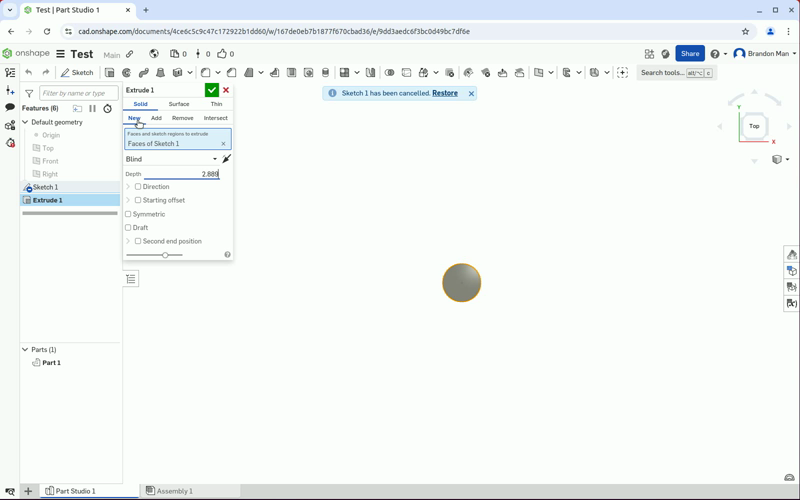
key(enter)
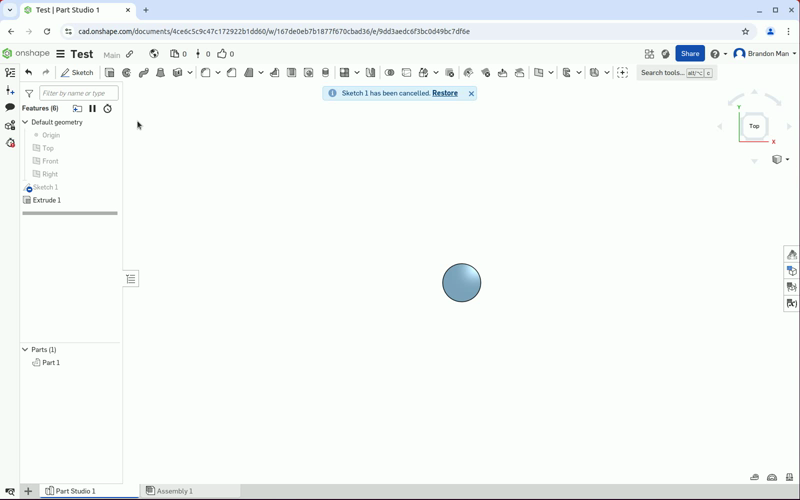
key(shift+h)
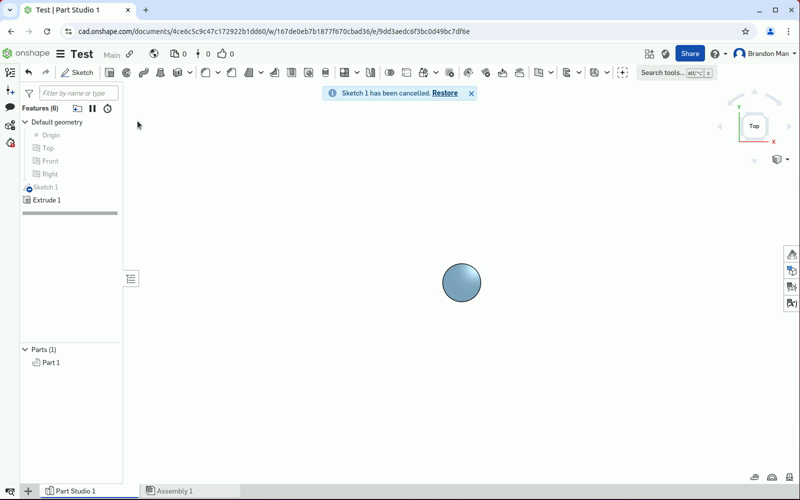
key(shift+h)
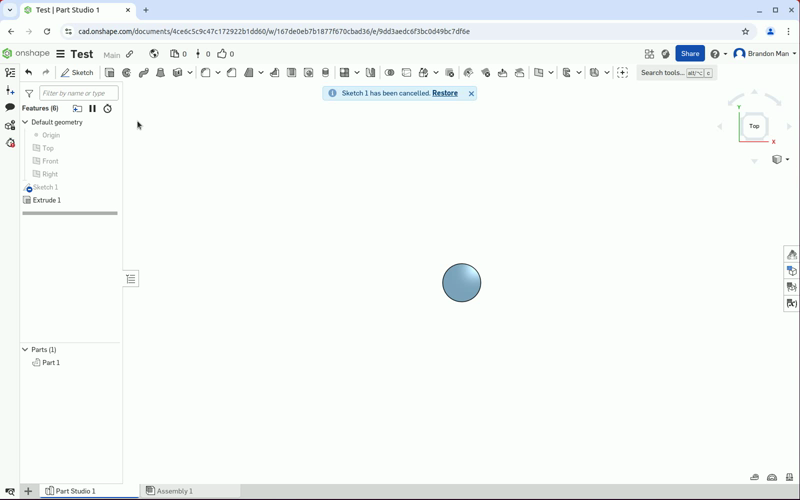
mouse_move(73, 189)
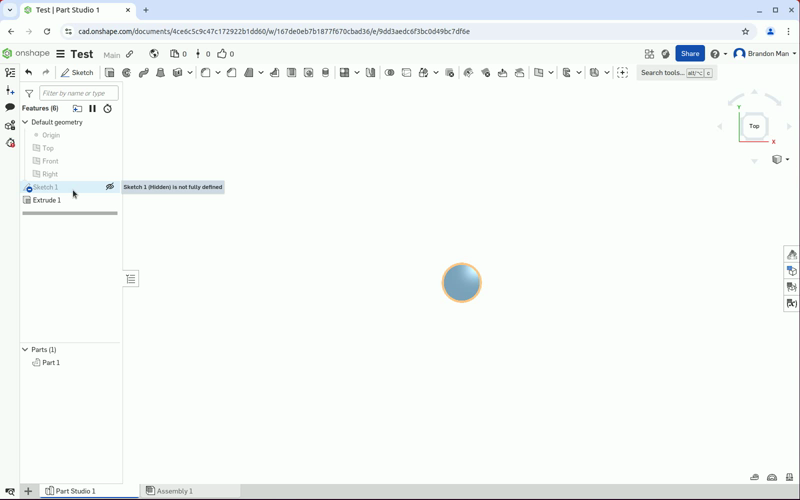
click(73, 189)
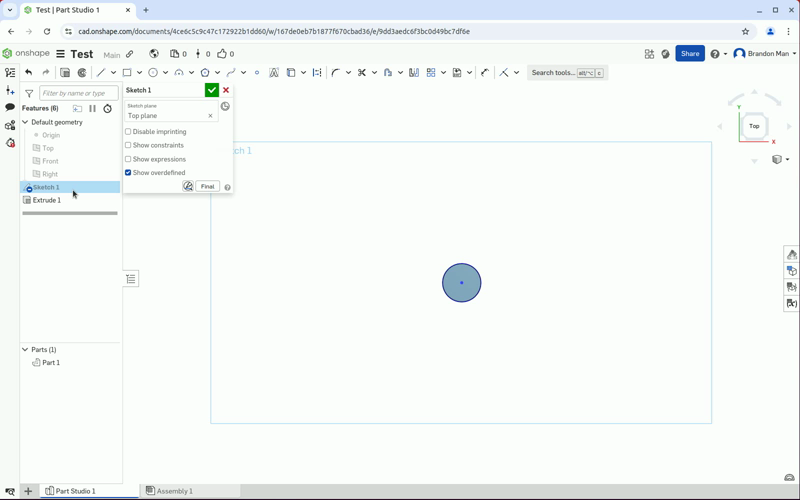
mouse_move(229, 92)
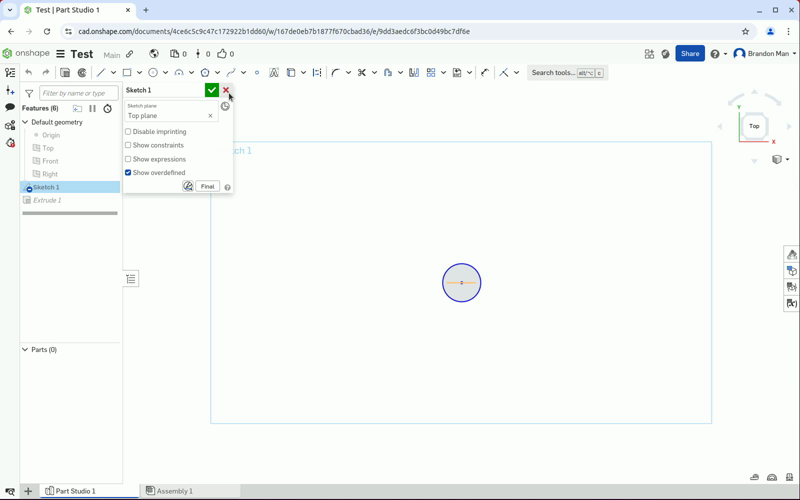
click(229, 92)
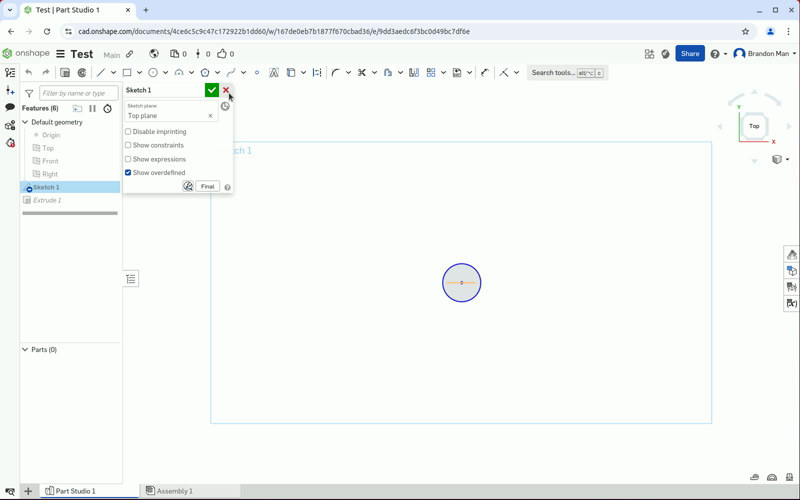
key(shift+s)
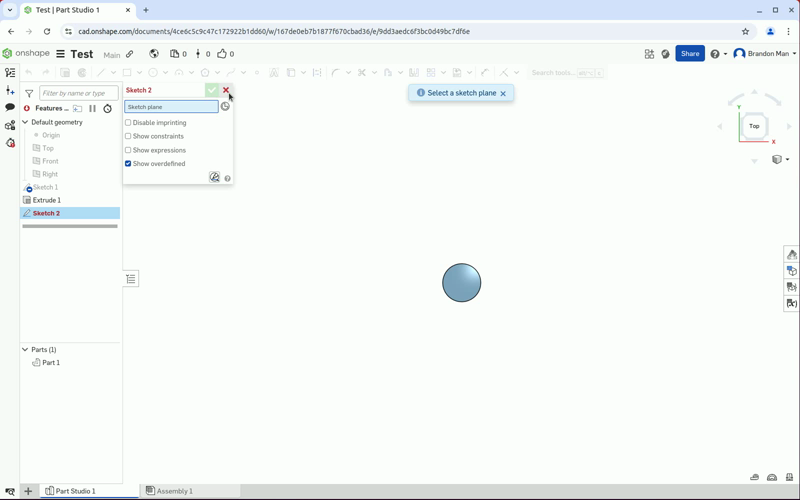
mouse_move(73, 150)
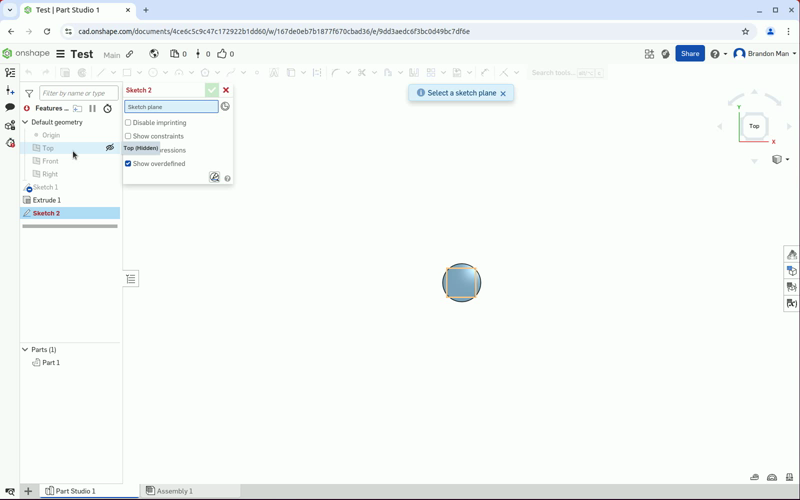
click(73, 150)
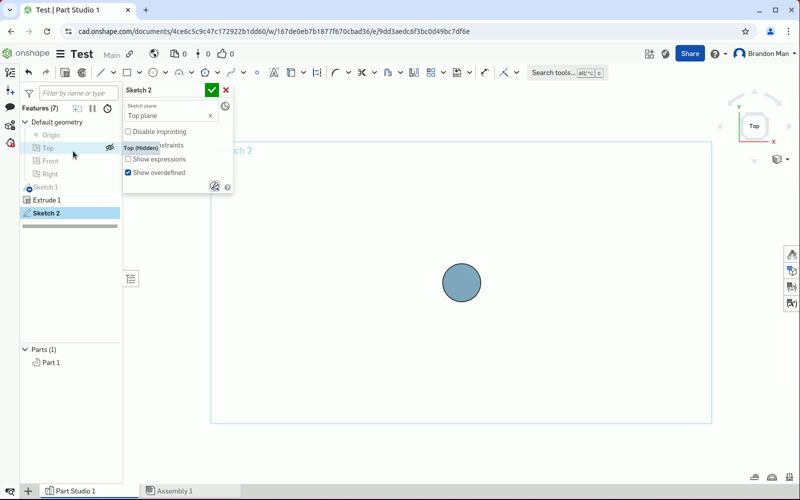
mouse_move(73, 352)
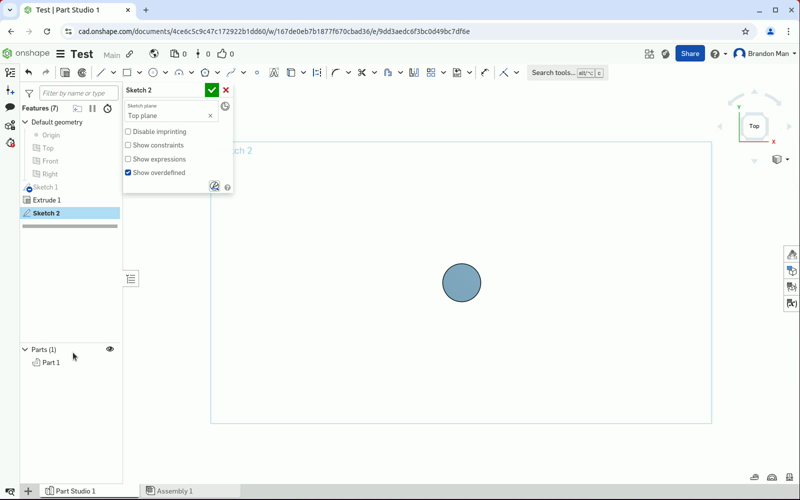
key(y)
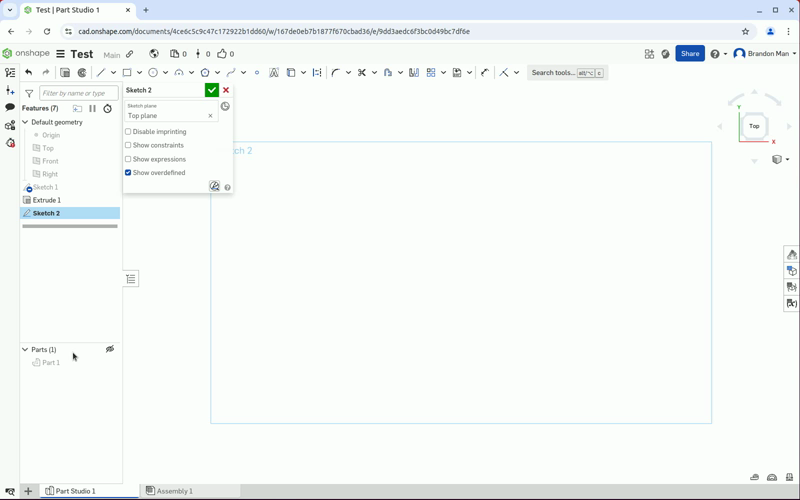
key(c)
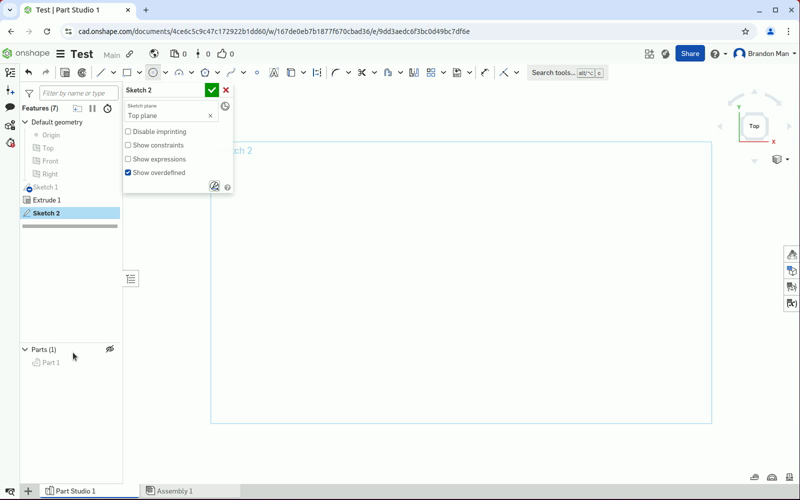
key_down(shift)
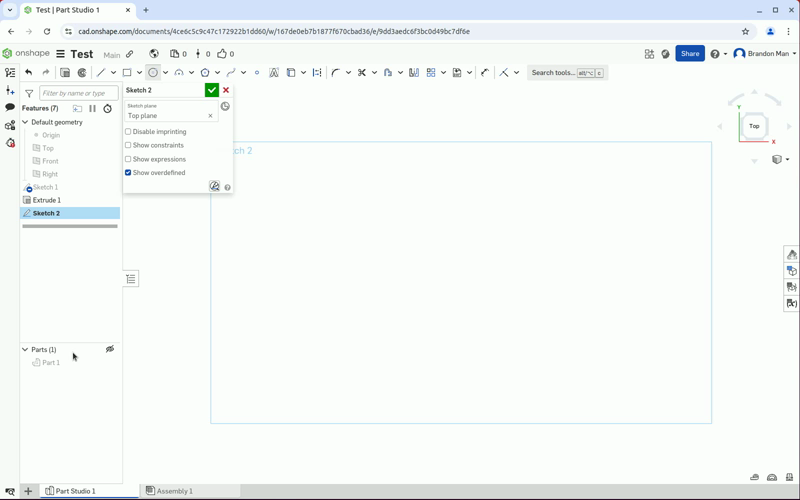
mouse_move(460, 282)
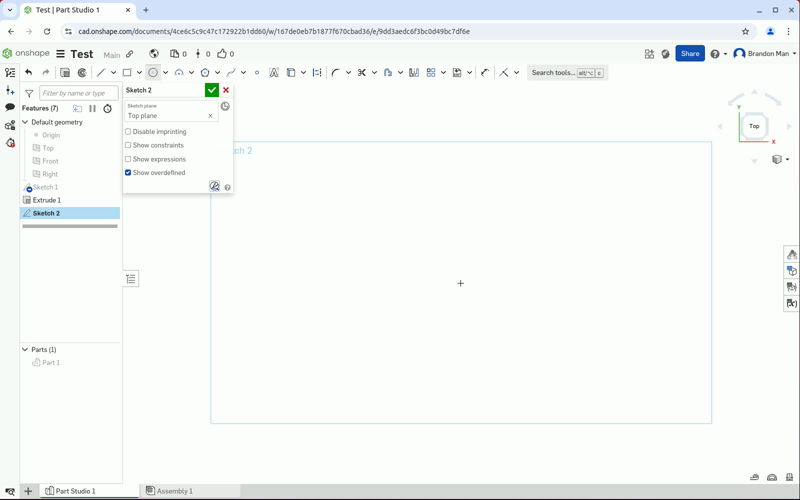
click(460, 282)
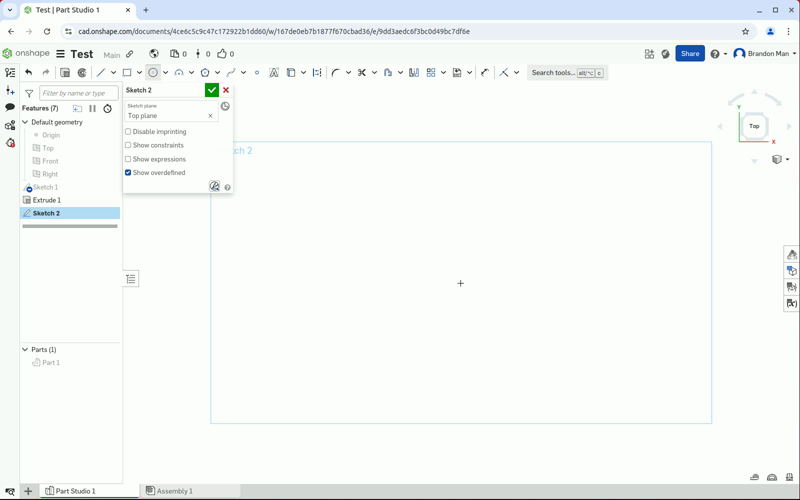
key_up(shift)
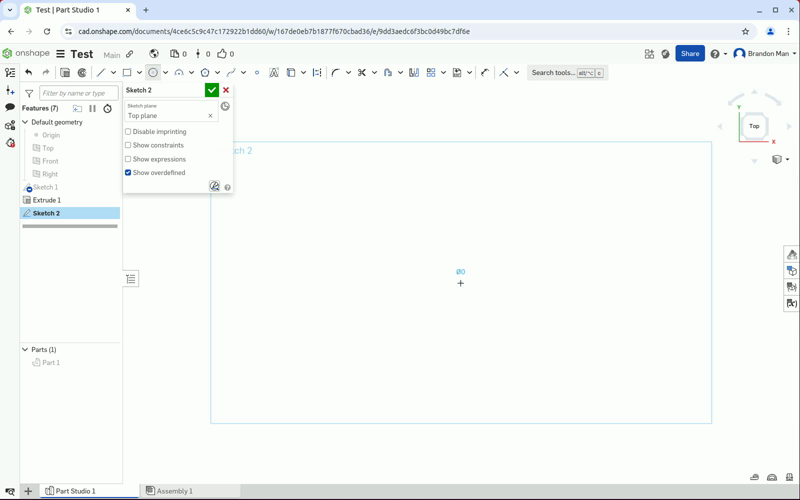
mouse_move(470, 282)
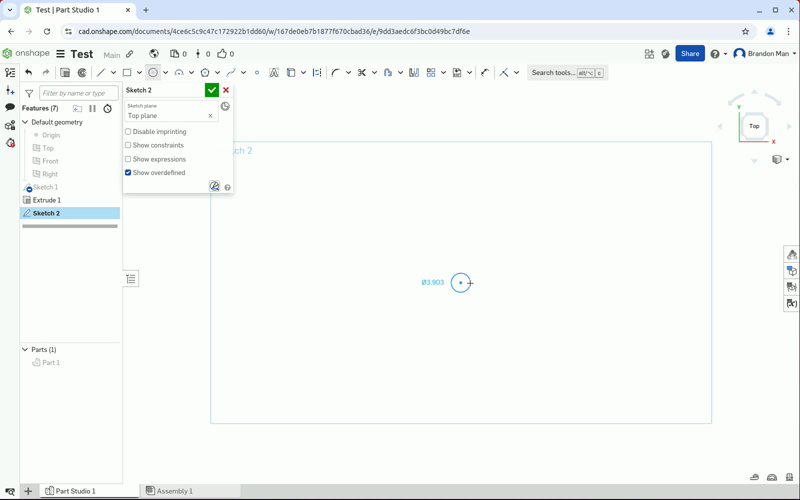
click(470, 282)
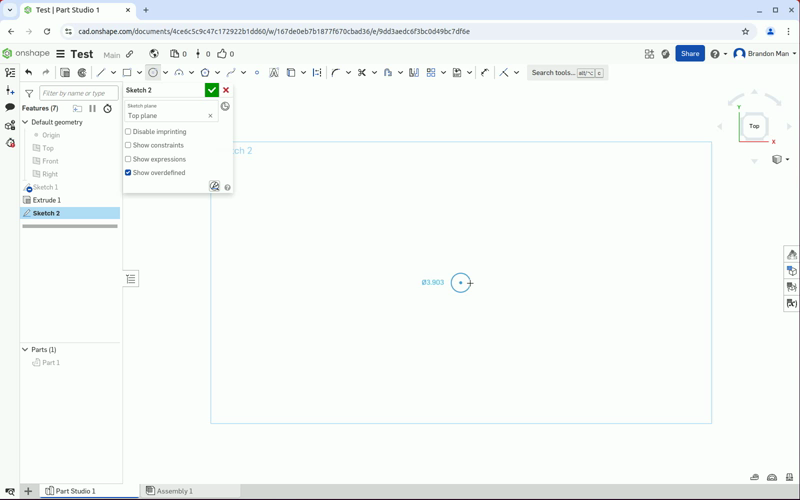
key(esc)
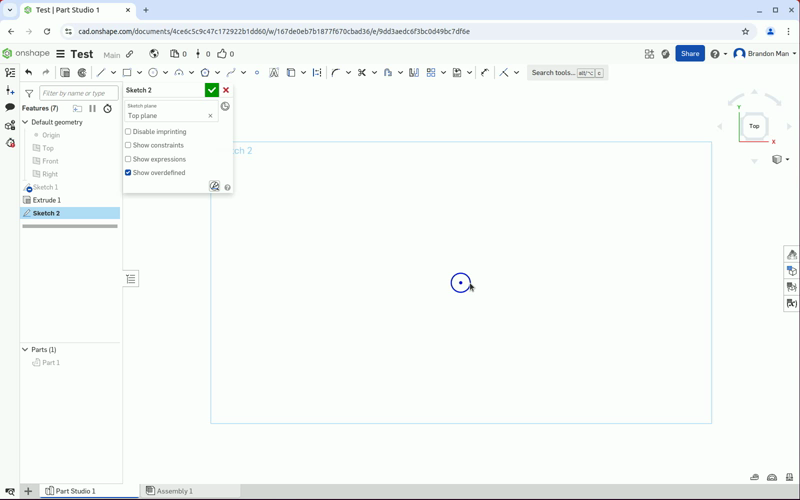
mouse_move(460, 277)
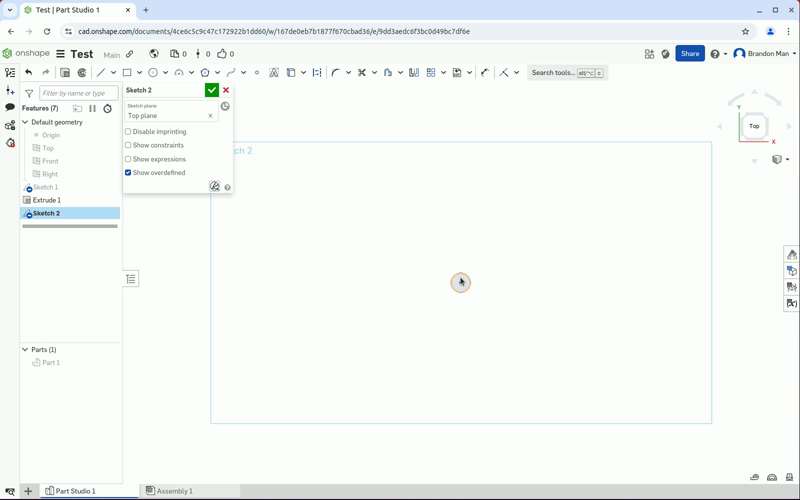
scroll(6)
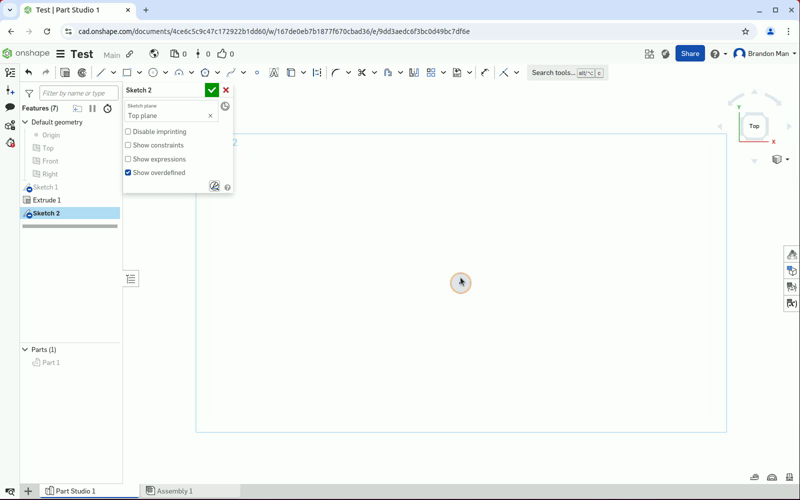
scroll(6)
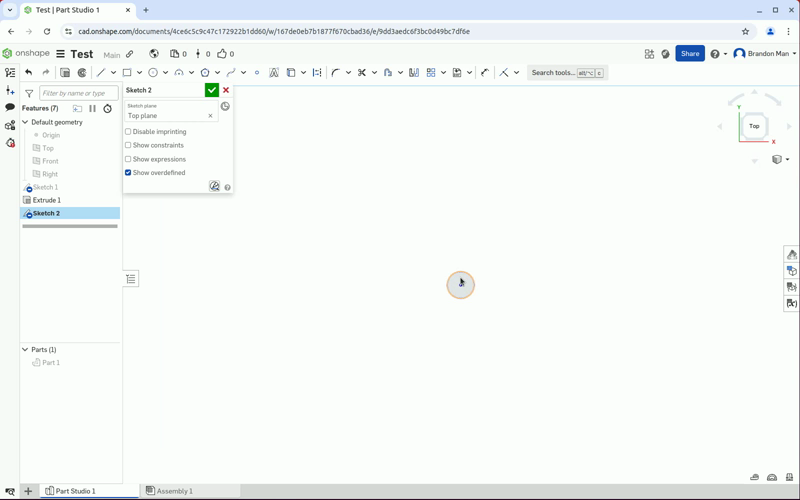
scroll(6)
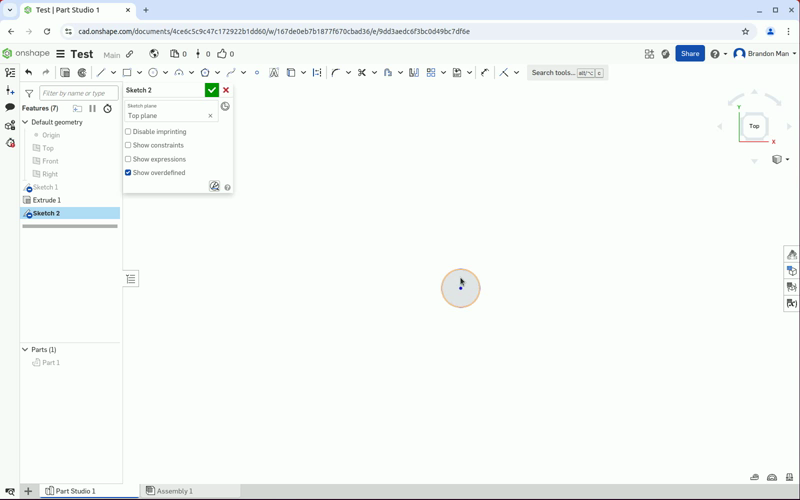
scroll(6)
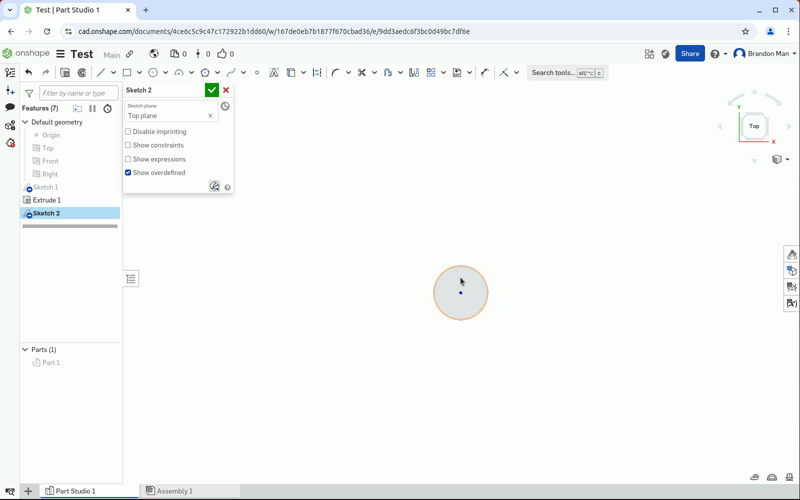
scroll(6)
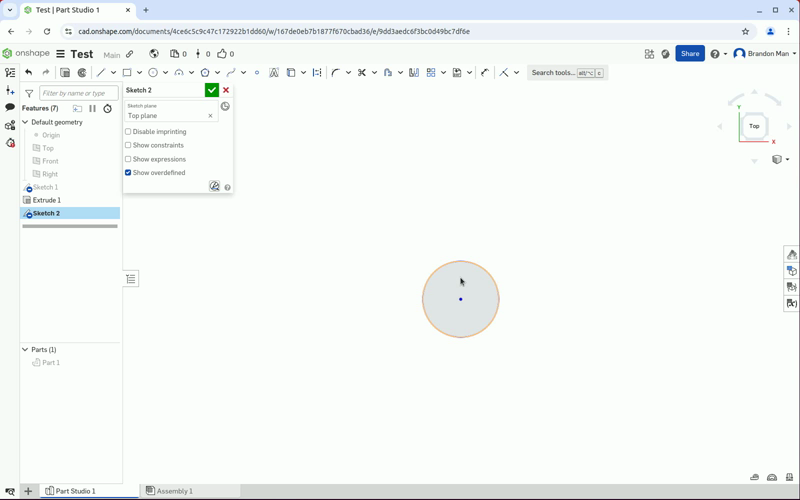
scroll(6)
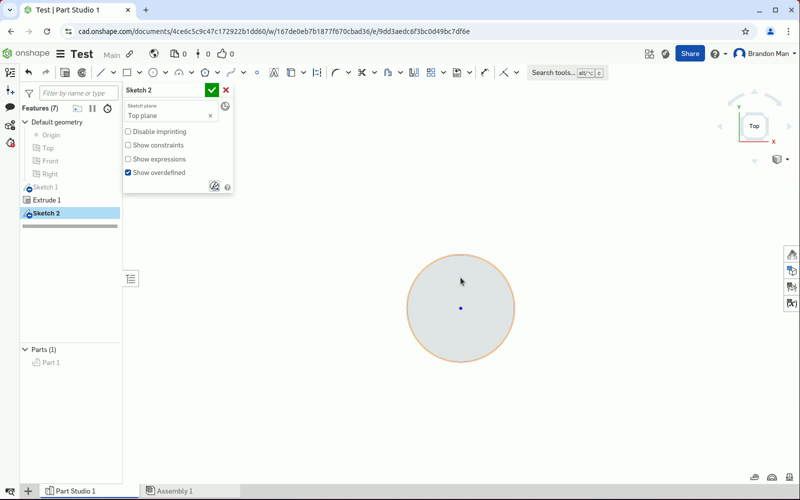
scroll(6)
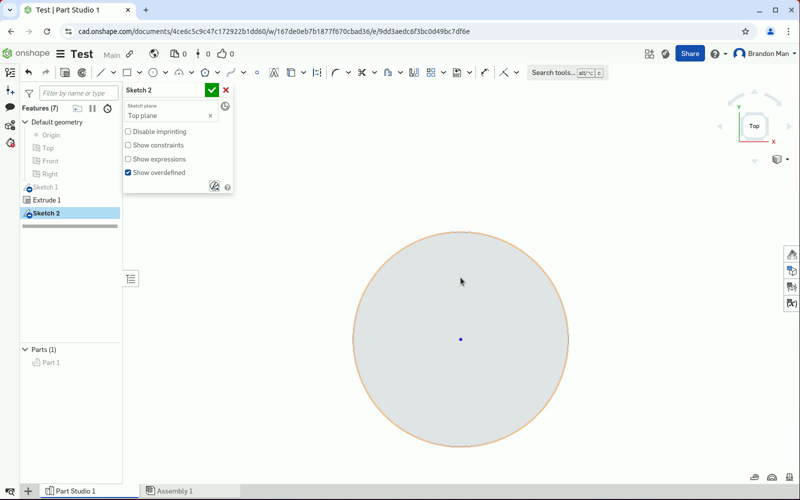
click(460, 277)
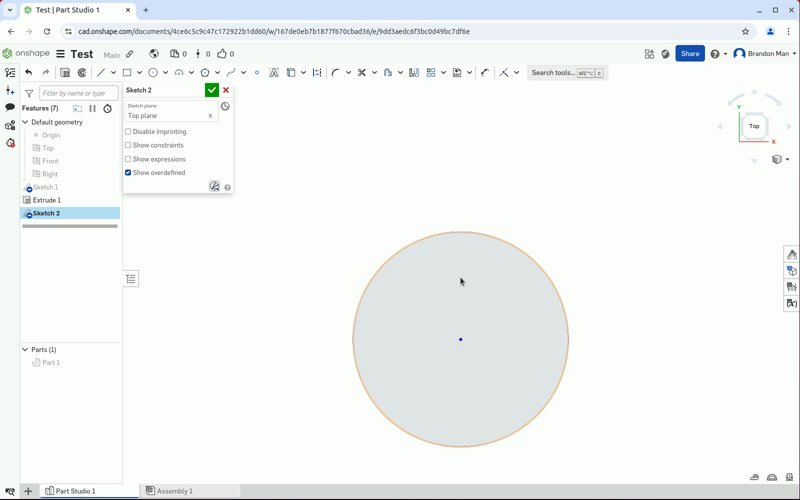
scroll(-6)
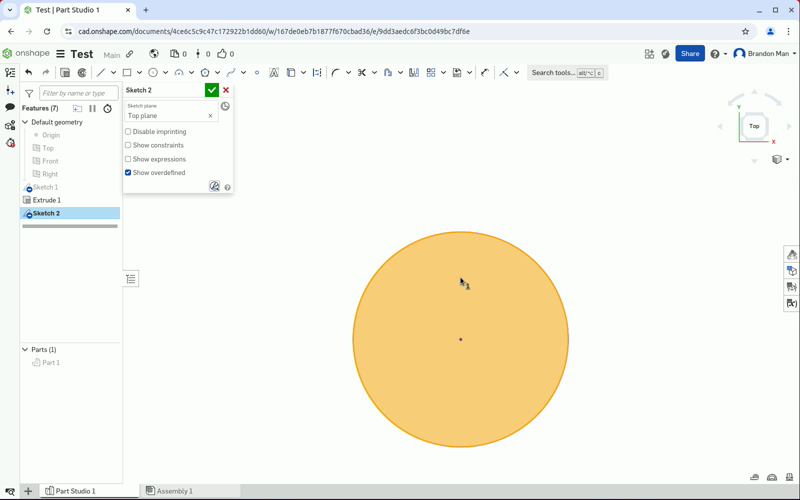
scroll(-6)
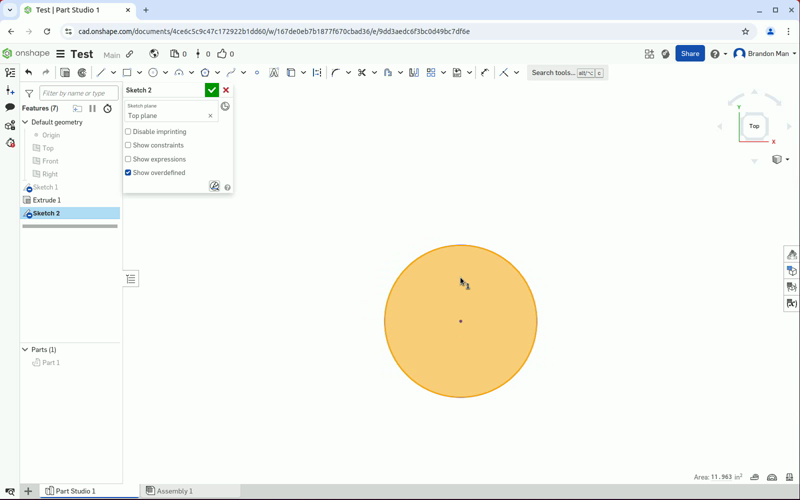
scroll(-6)
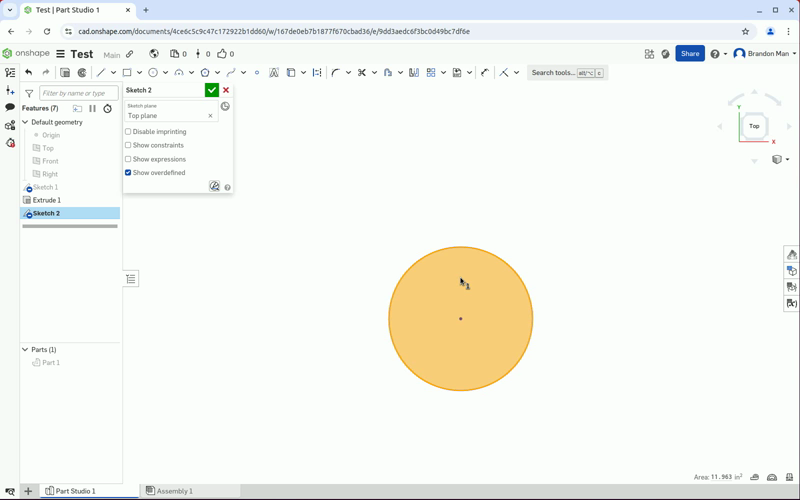
scroll(-6)
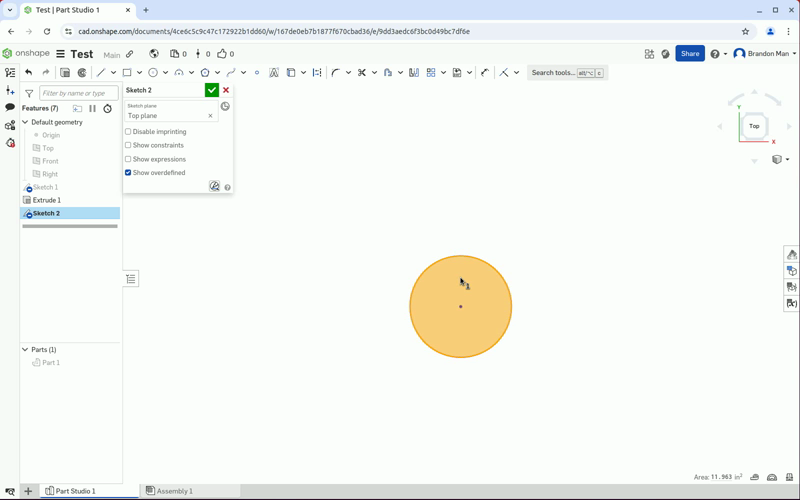
scroll(-6)
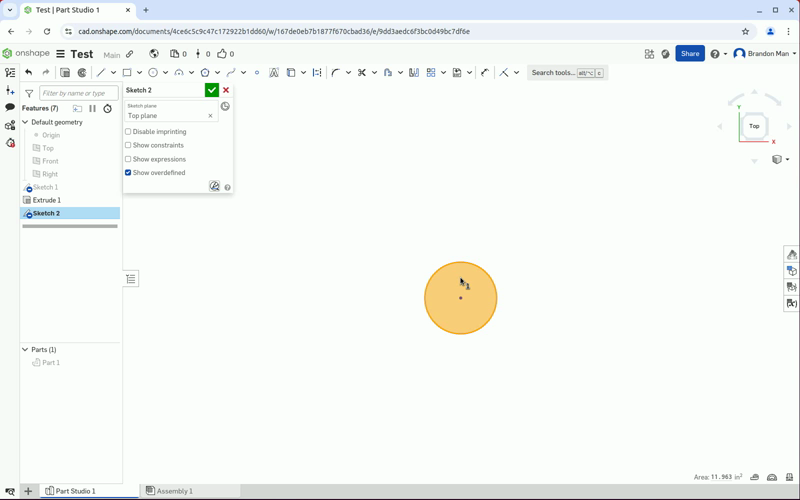
scroll(-6)
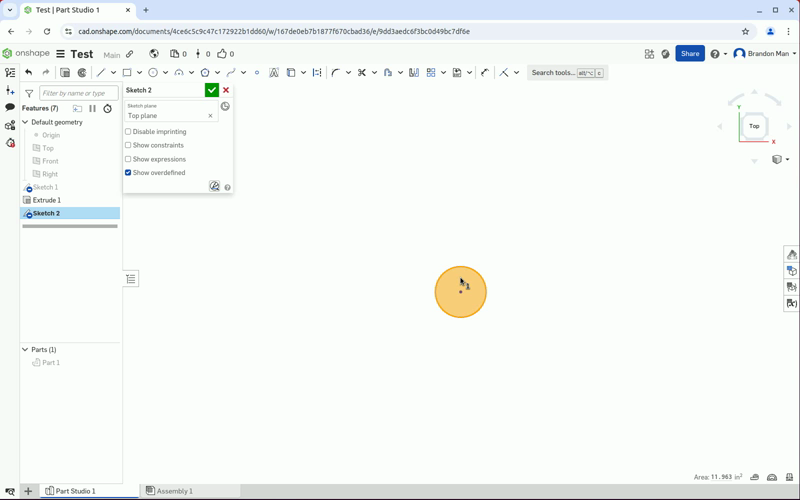
scroll(-6)
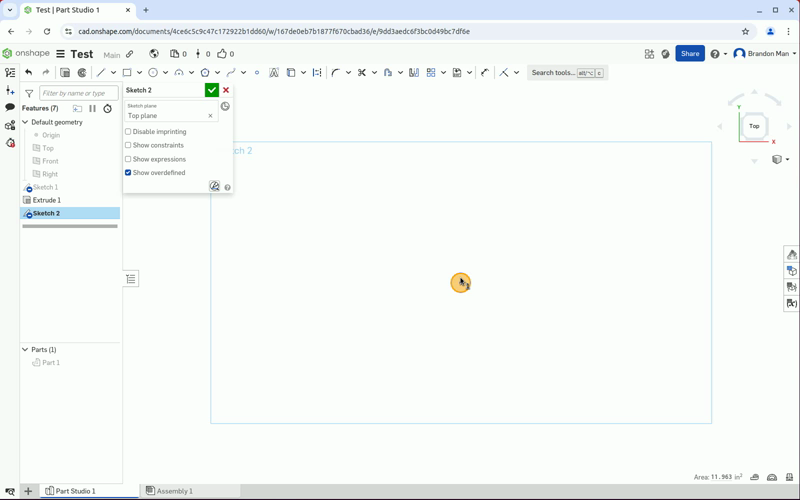
mouse_move(73, 352)
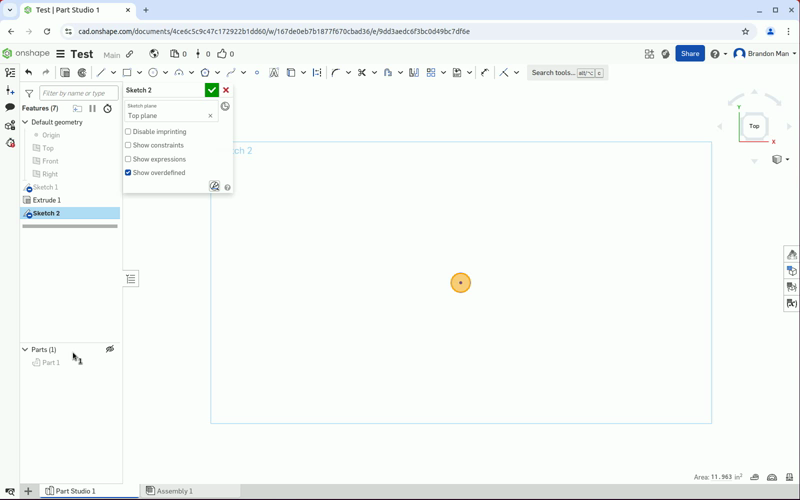
key(shift+y)
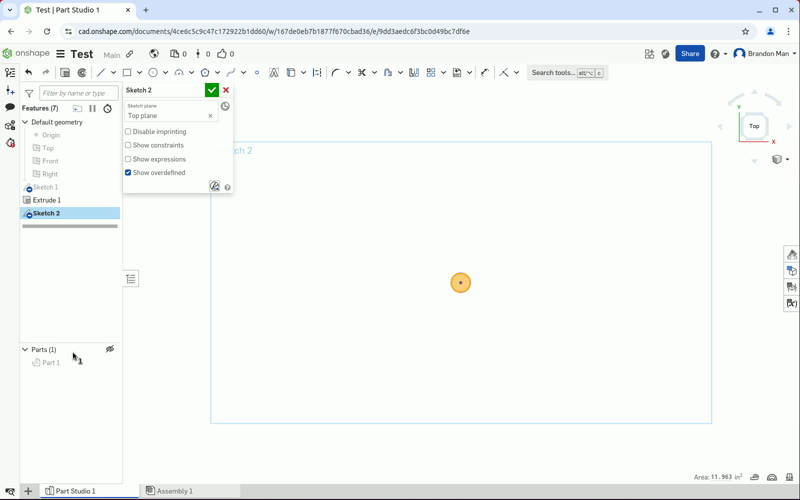
key(shift+e)
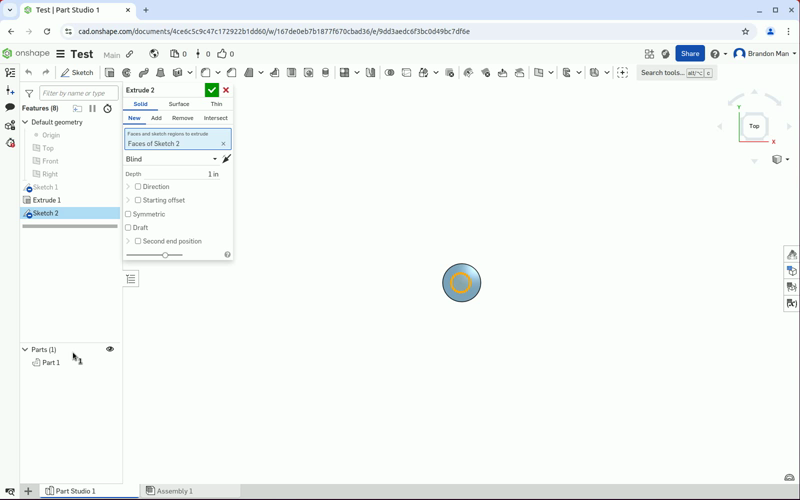
mouse_move(143, 106)
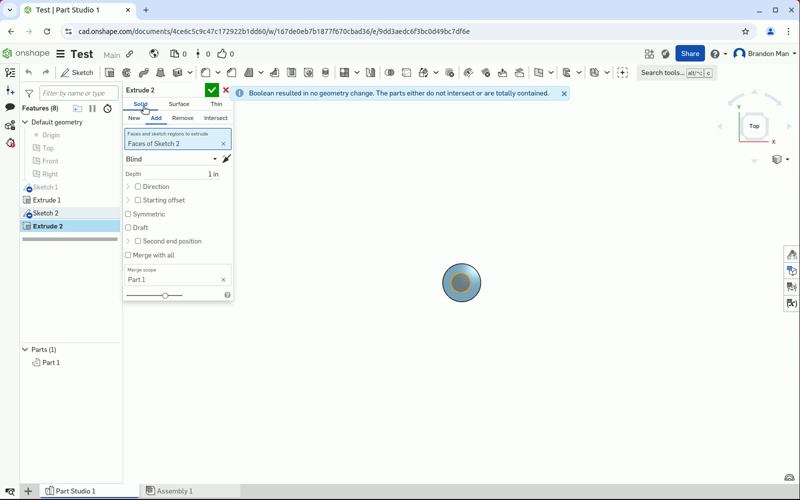
click(143, 106)
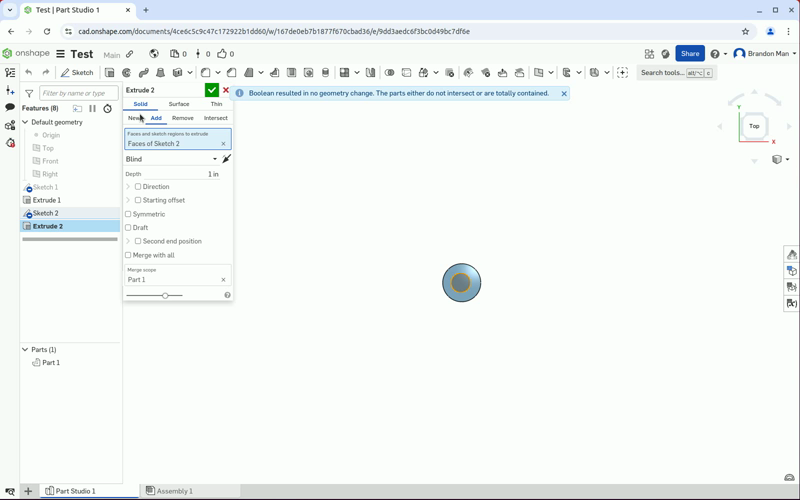
mouse_move(137, 120)
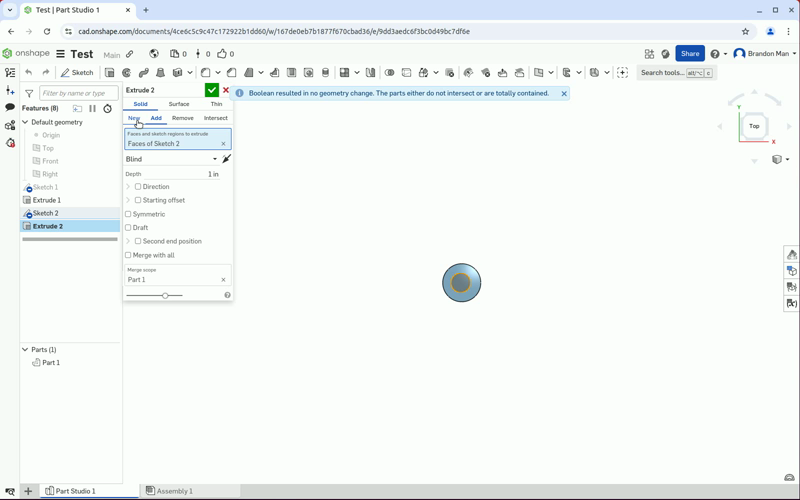
click(137, 120)
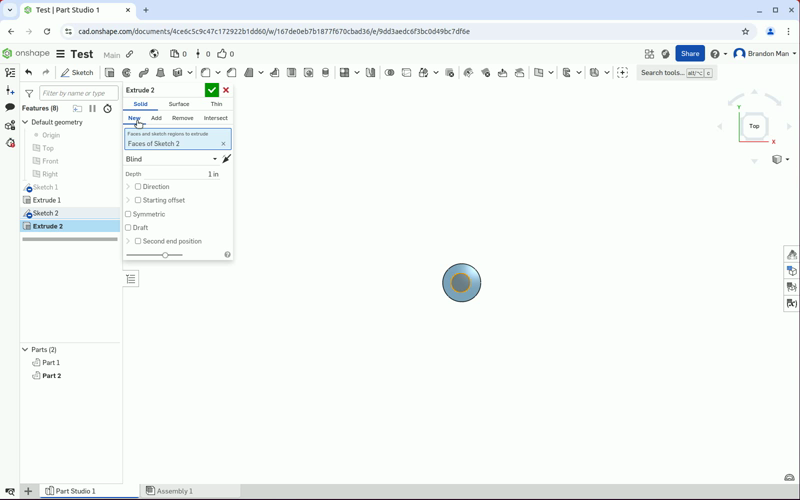
key(tab, 4)
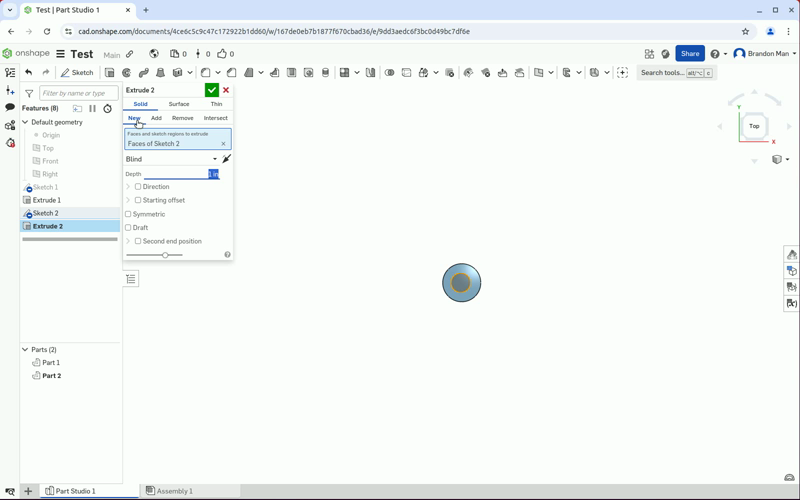
text(23.108)
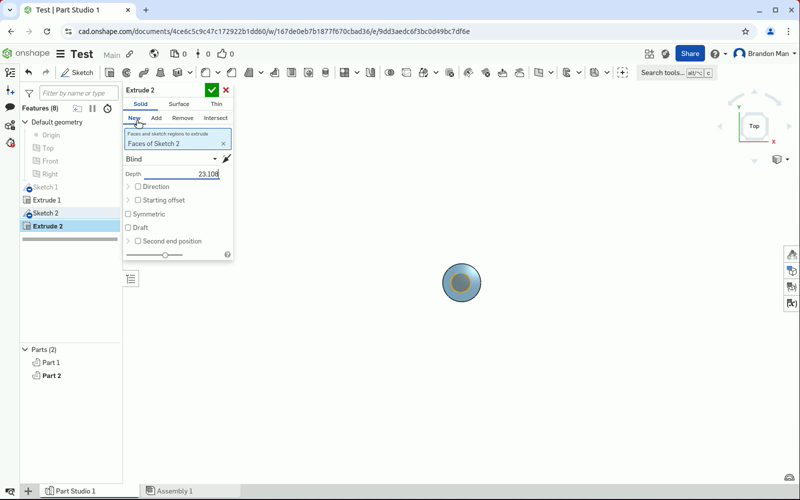
key(enter)
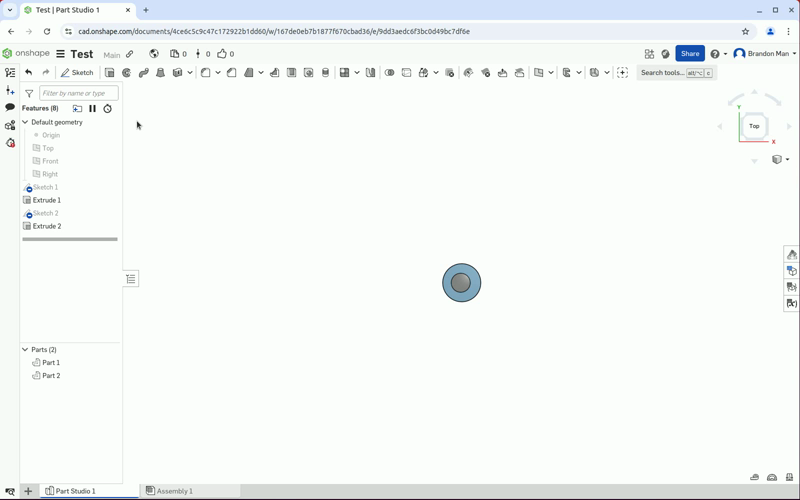
key(shift+h)
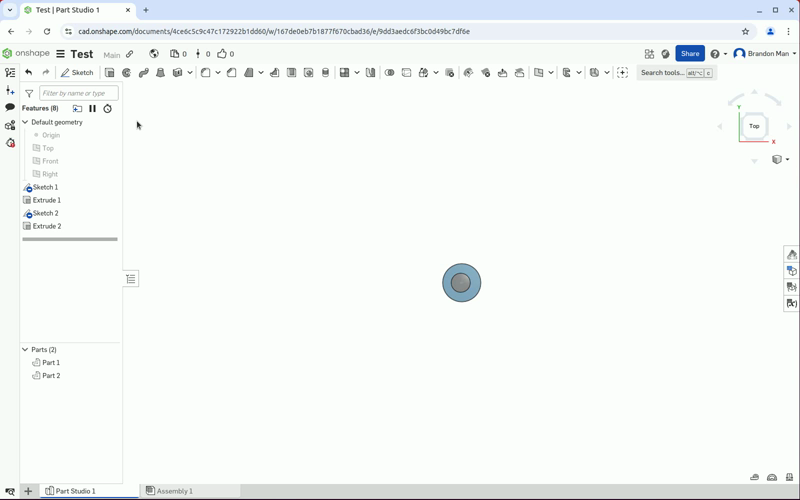
key(shift+h)
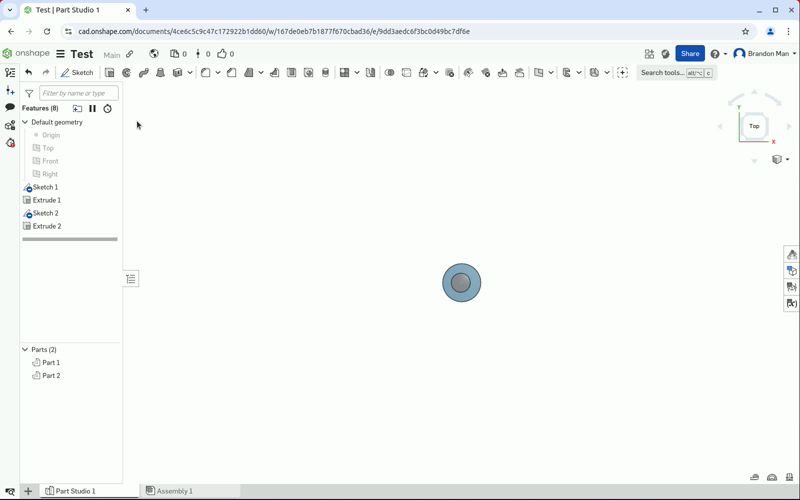
key(shift+7)
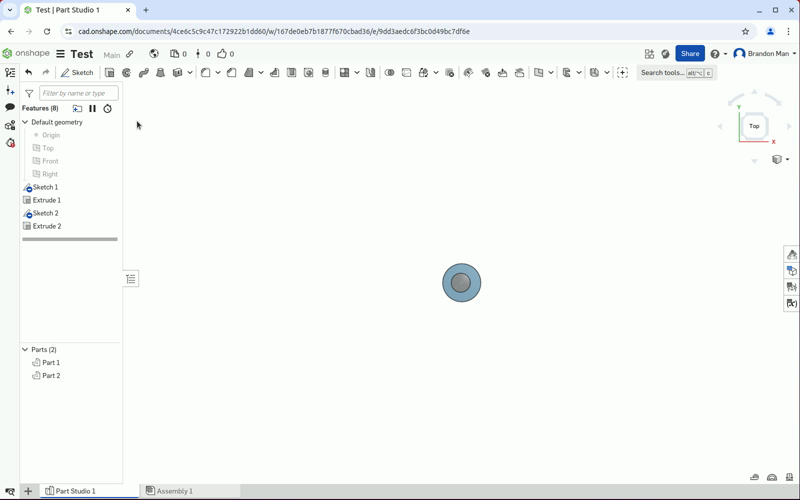
key(up, 3)
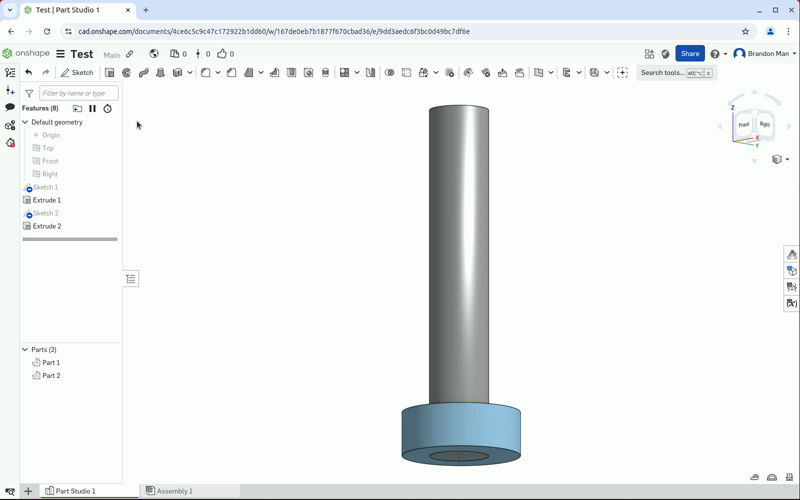
key(left, 3)
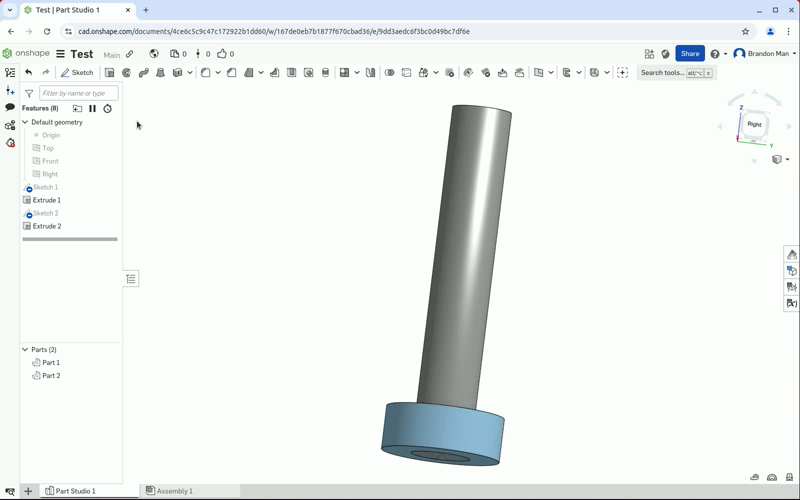
key(right, 3)
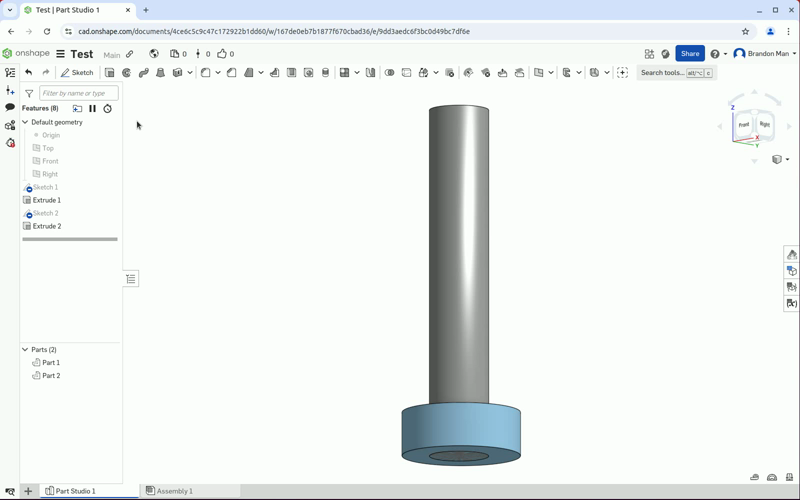
key(down, 3)
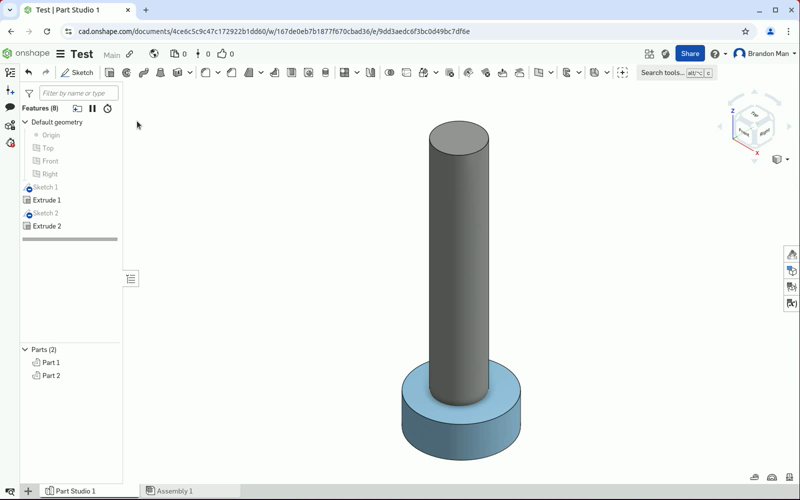
mouse_move(73, 189)
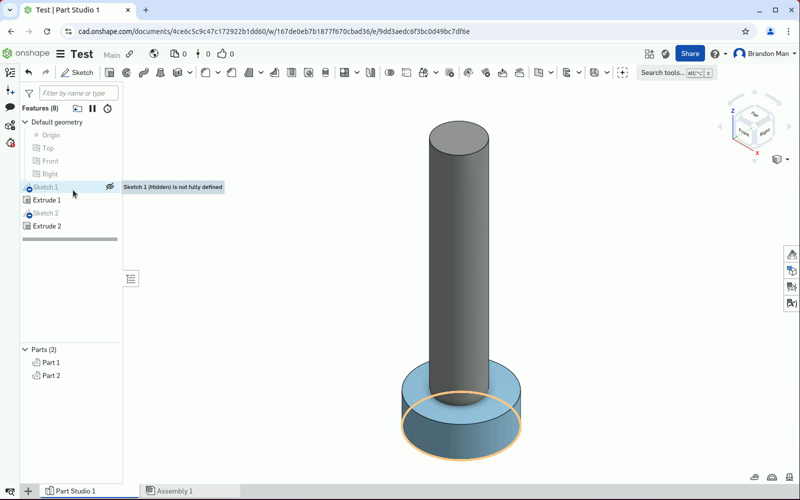
click(73, 189)